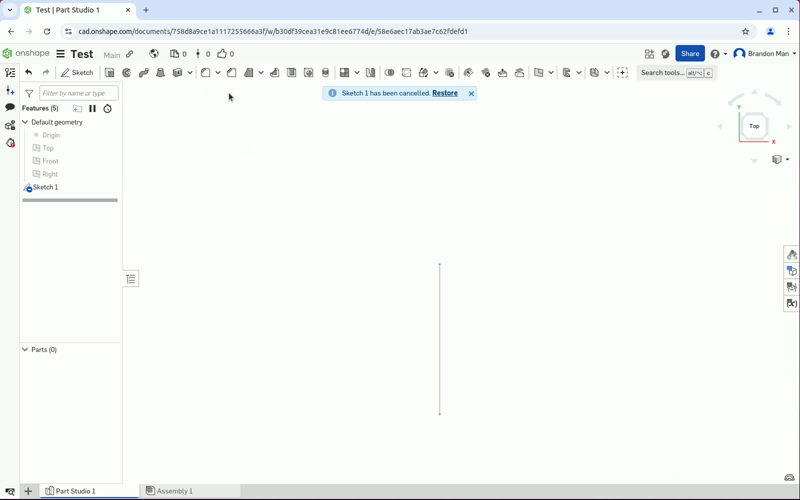
key(shift+h)
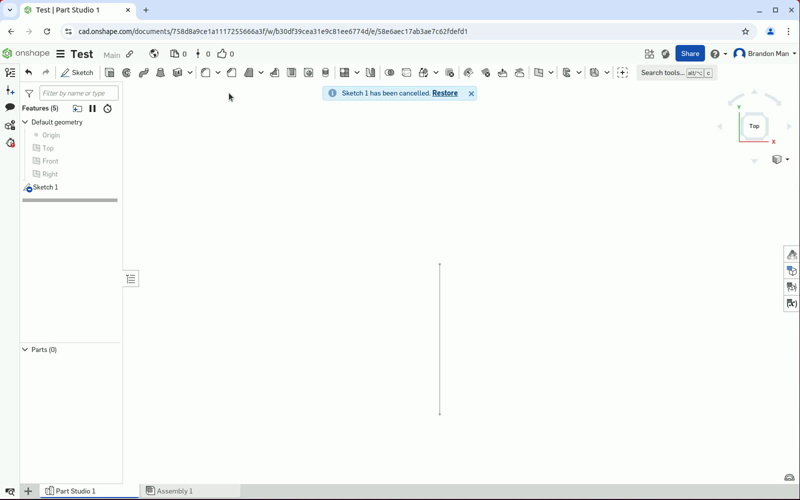
key(shift+s)
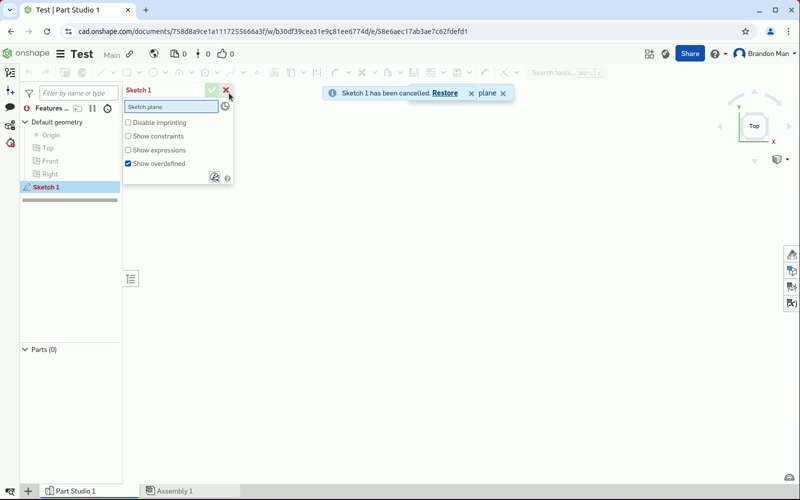
mouse_move(73, 150)
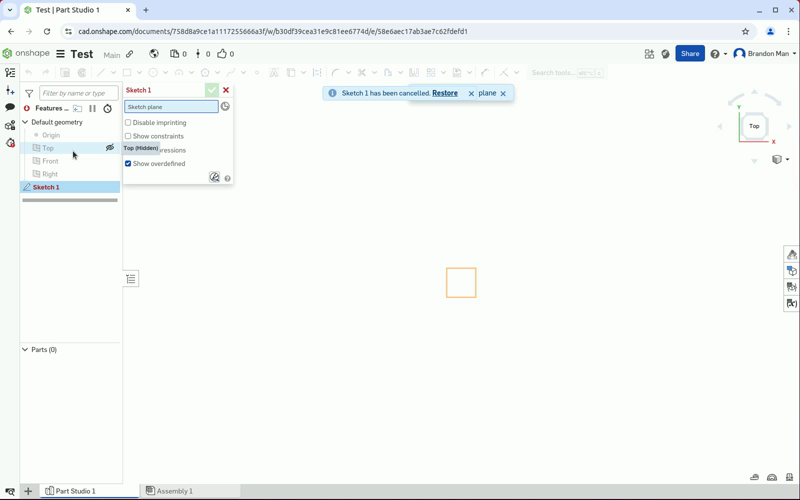
click(73, 150)
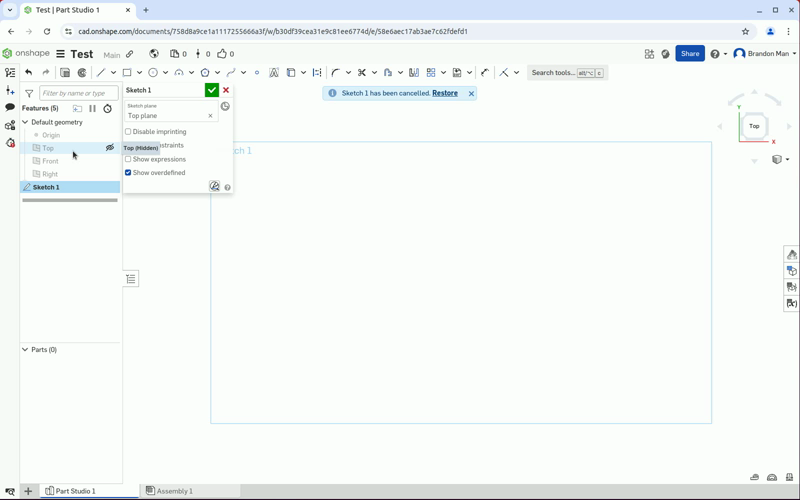
mouse_move(73, 352)
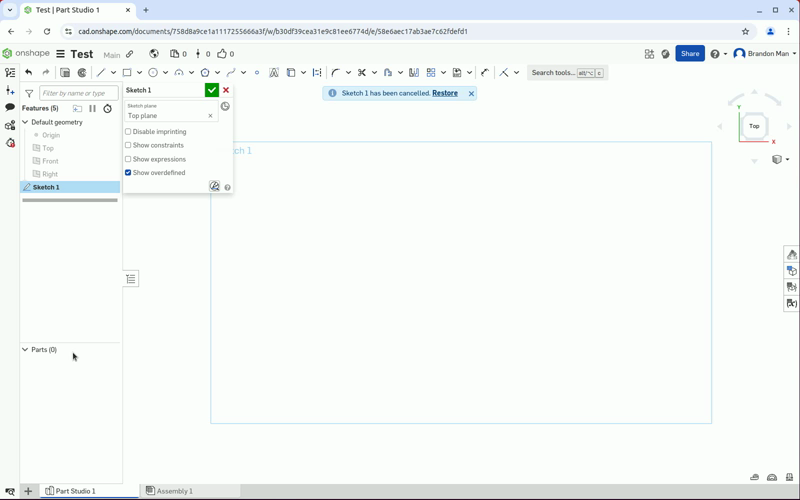
key(y)
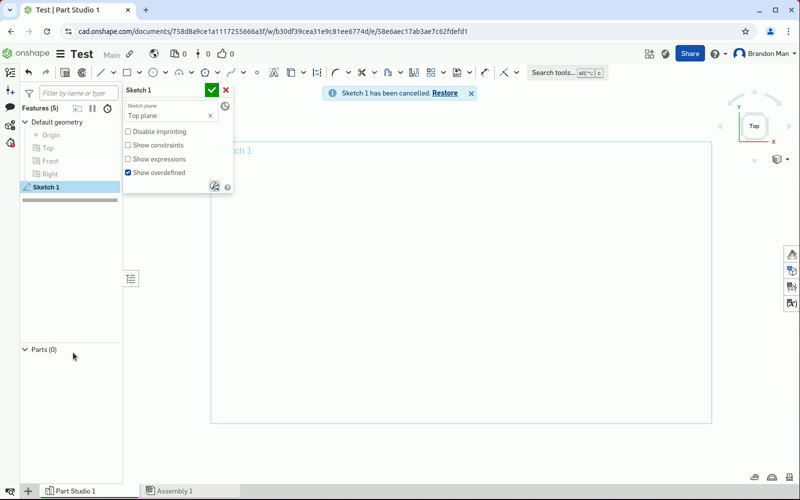
key(l)
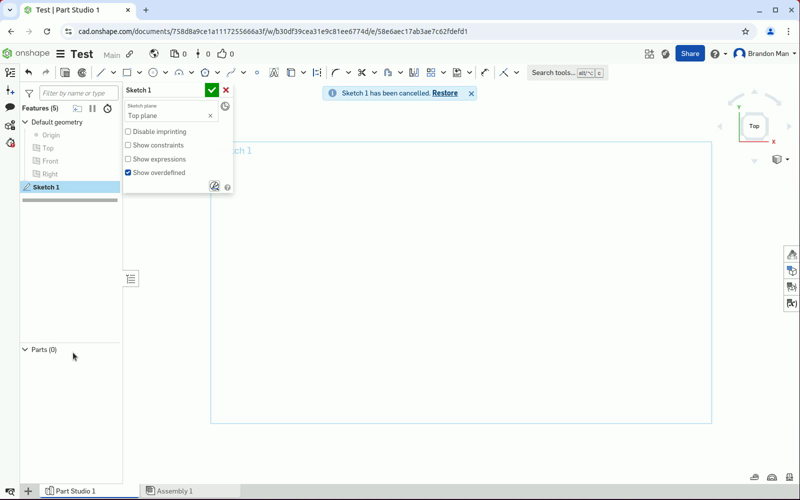
key_down(shift)
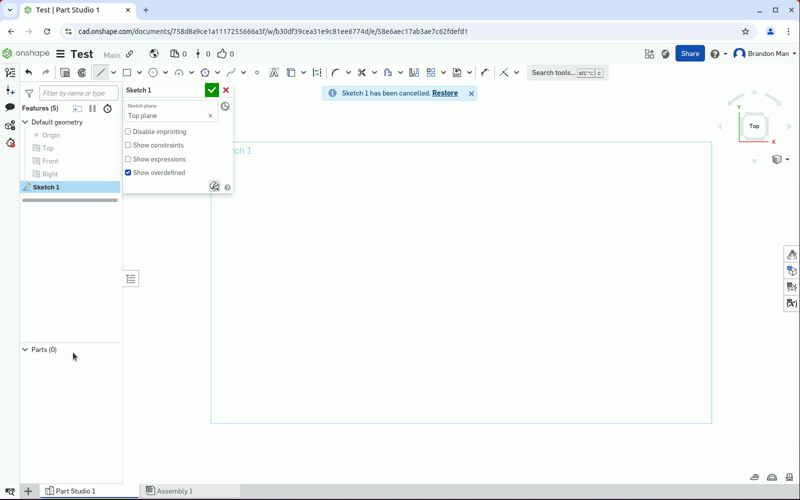
mouse_move(427, 292)
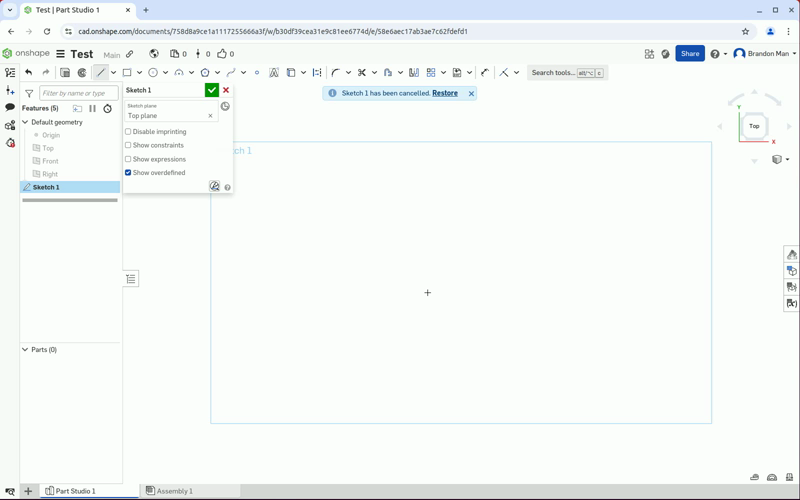
click(427, 292)
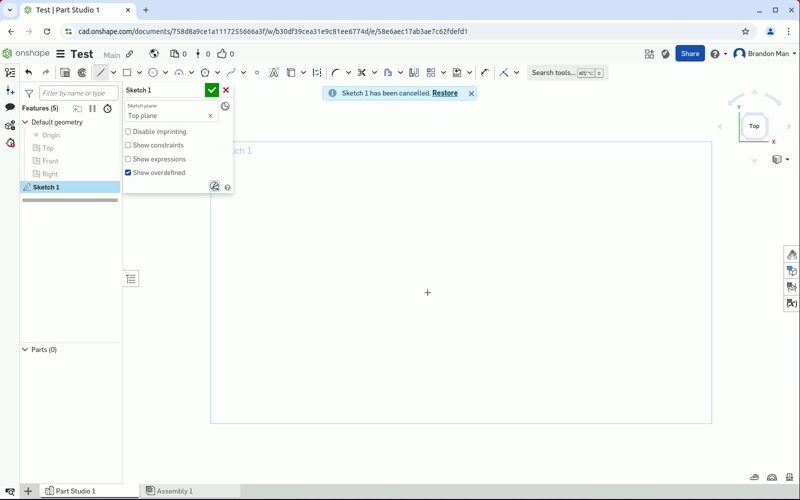
key_up(shift)
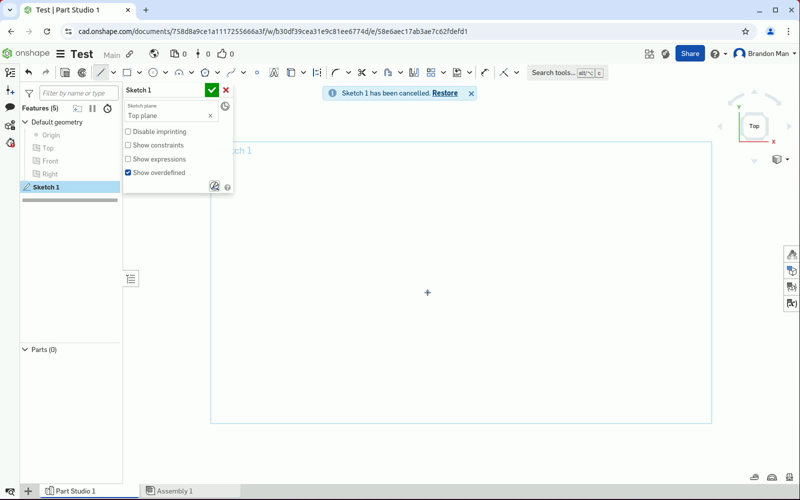
key_down(shift)
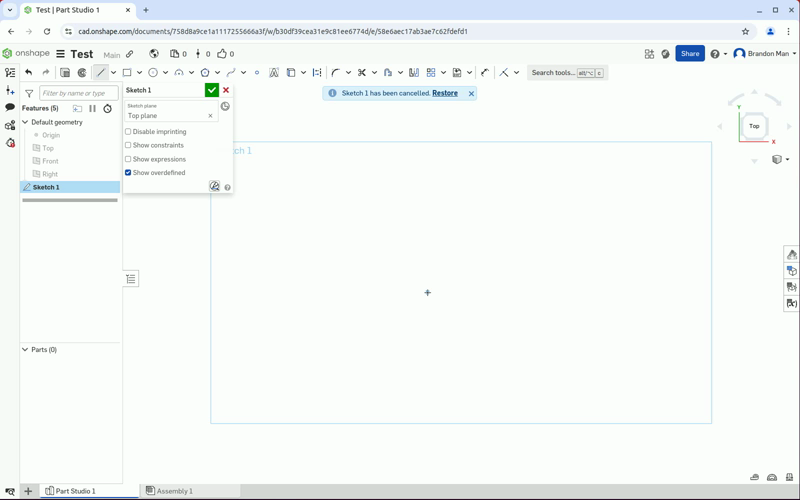
mouse_move(573, 292)
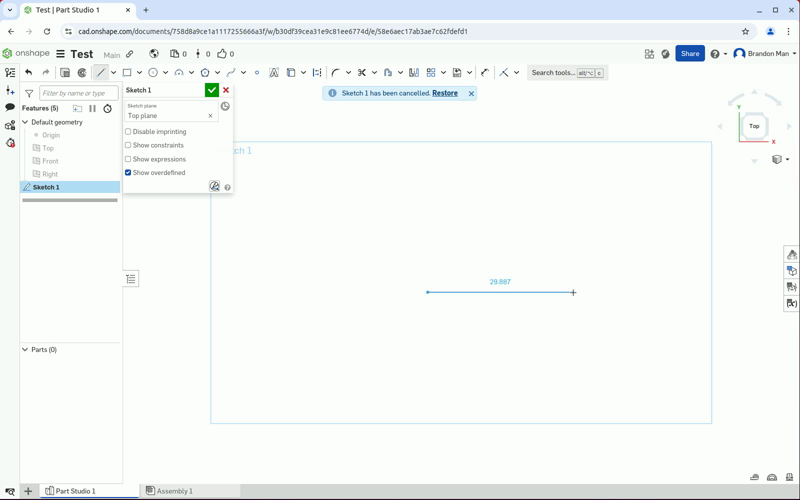
click(573, 292)
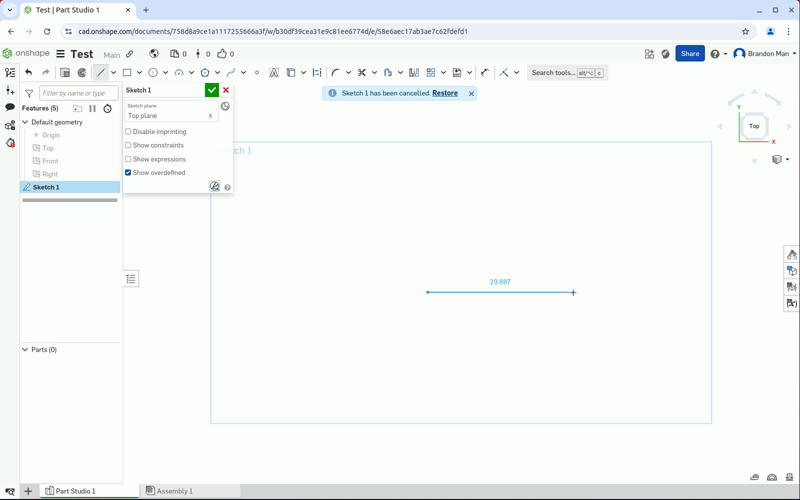
key_up(shift)
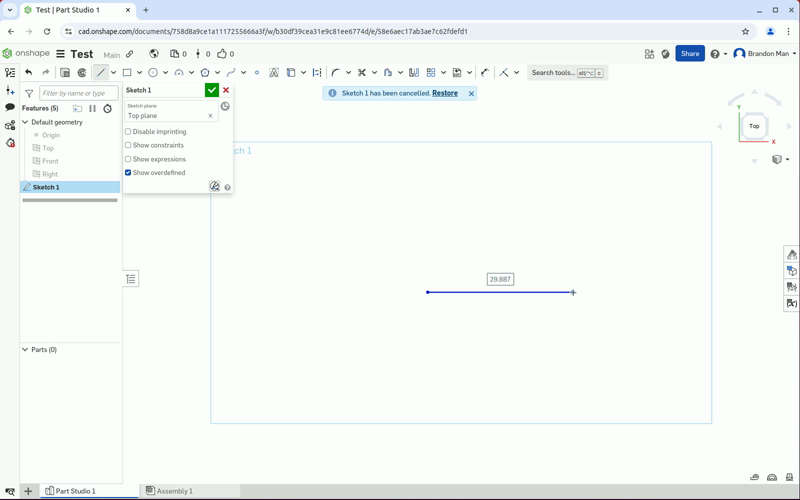
key_down(shift)
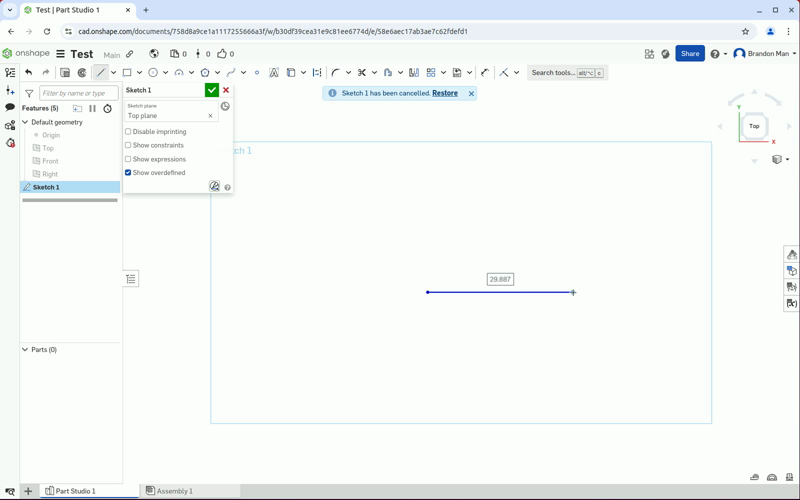
mouse_move(589, 292)
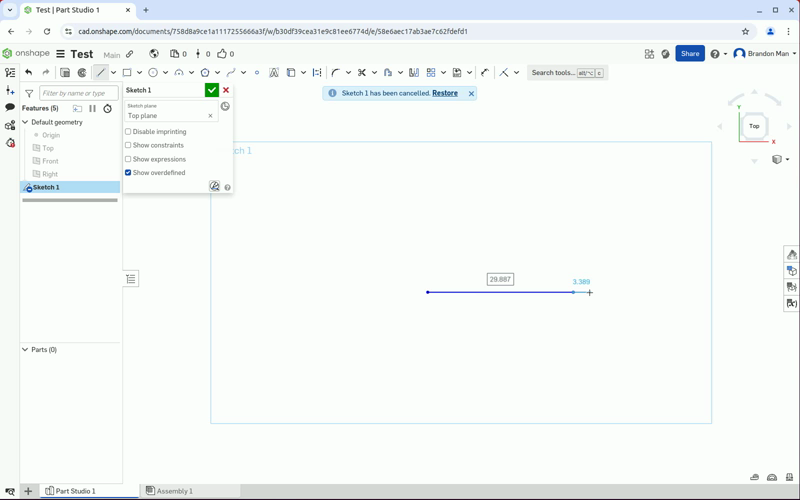
mouse_move(573, 273)
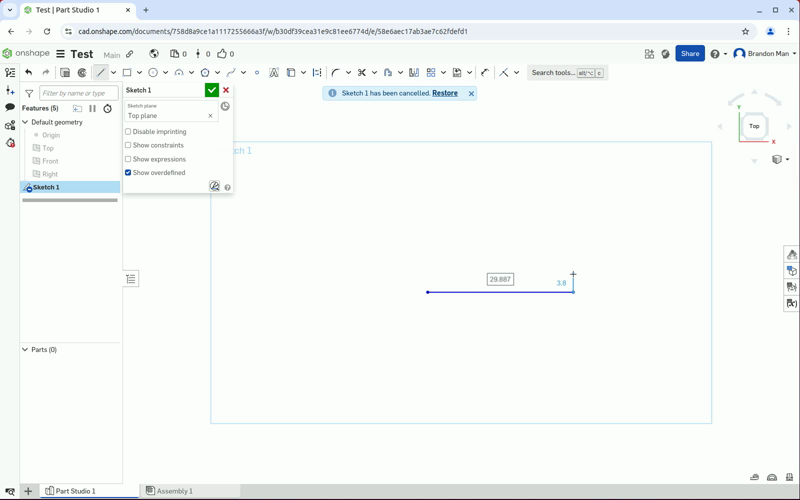
click(573, 273)
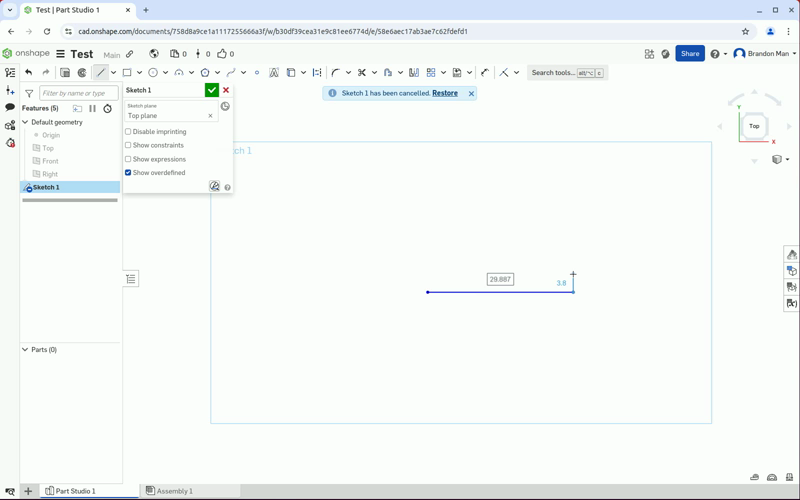
key_up(shift)
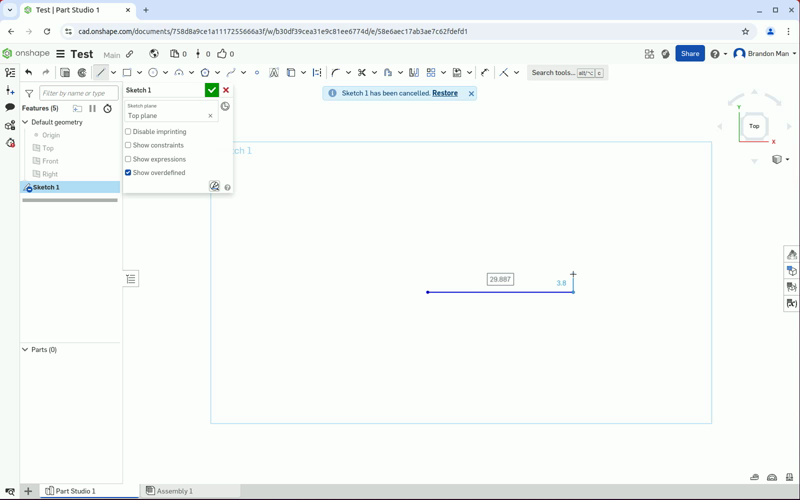
key_down(shift)
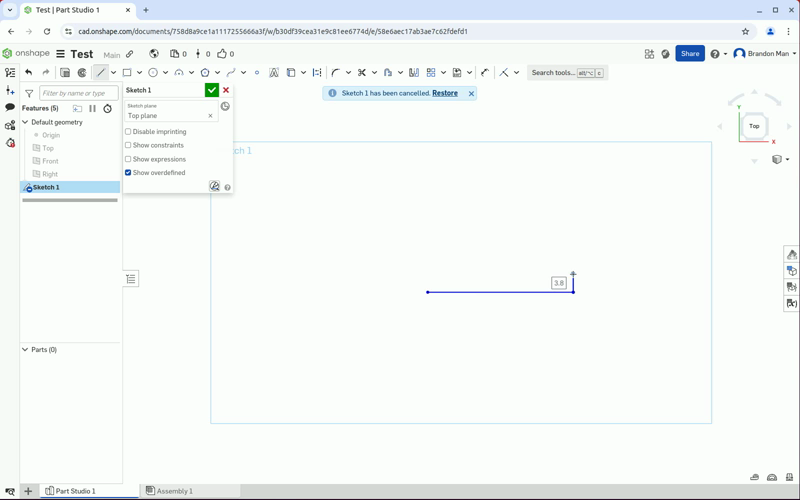
mouse_move(427, 273)
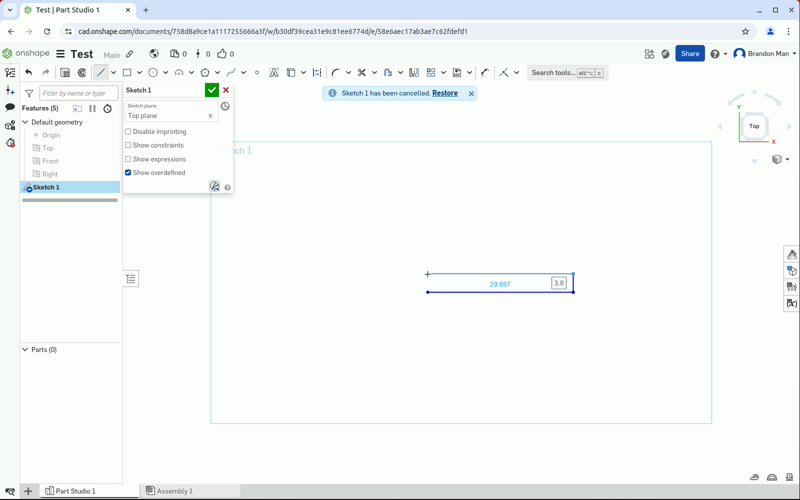
click(427, 273)
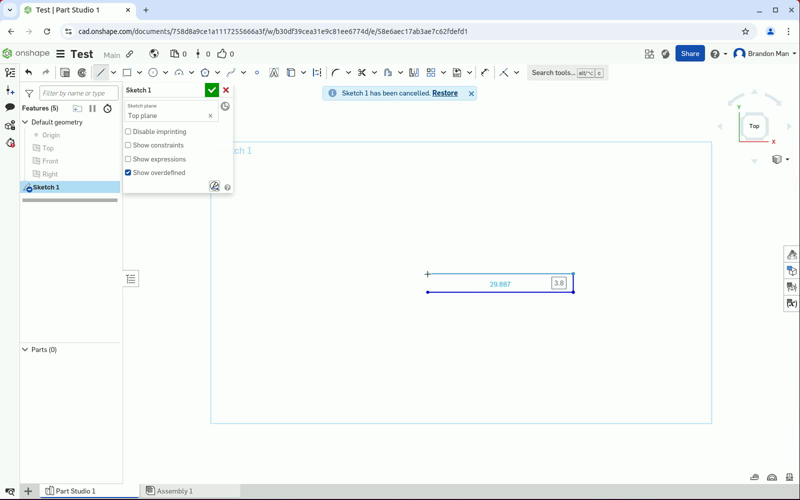
key_up(shift)
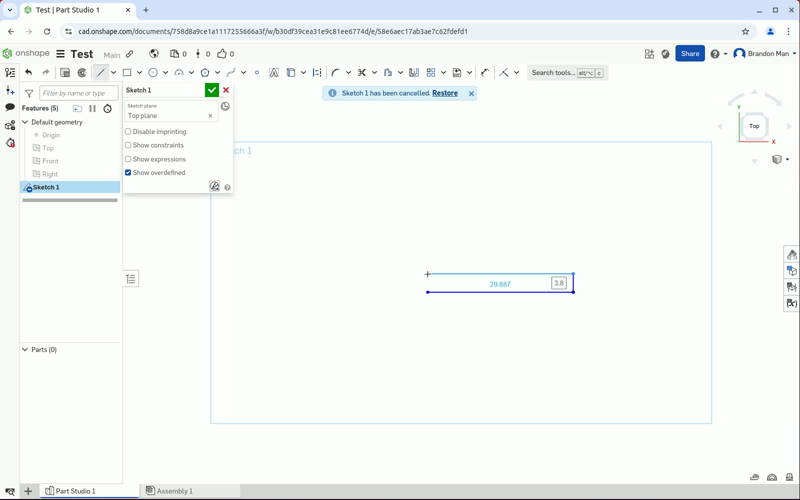
mouse_move(457, 273)
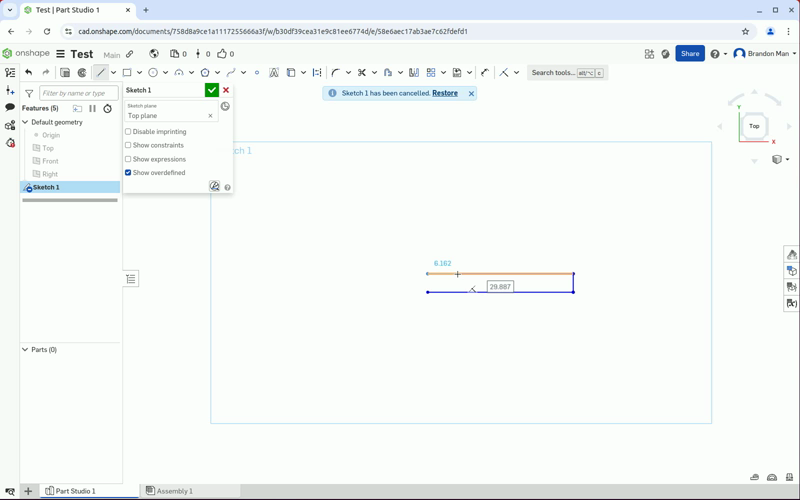
key_down(shift)
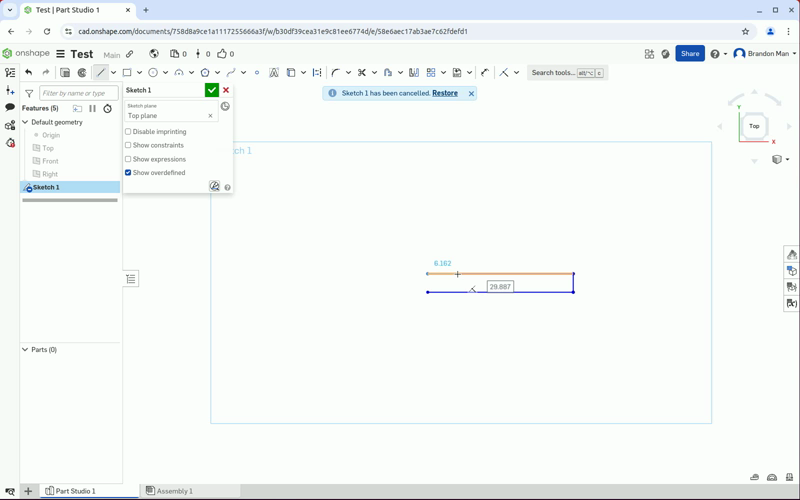
mouse_move(427, 292)
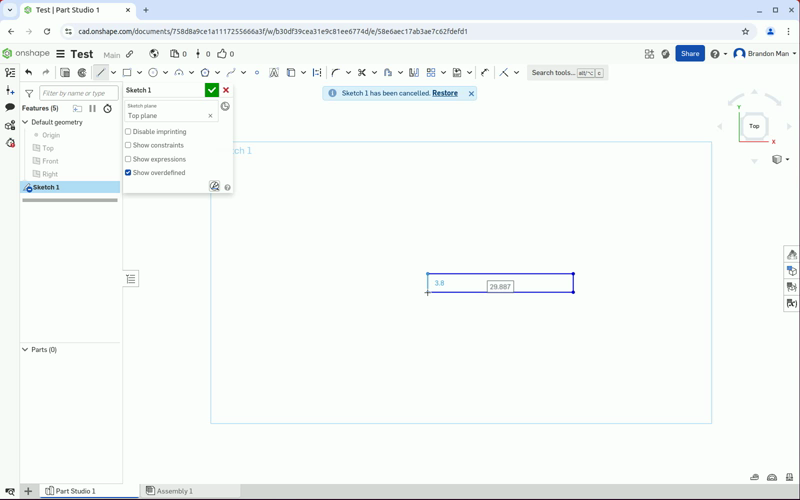
key_up(shift)
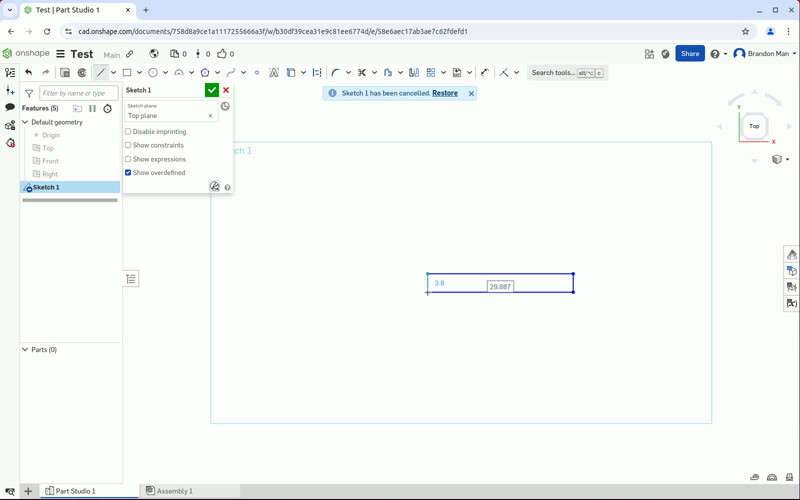
click(427, 292)
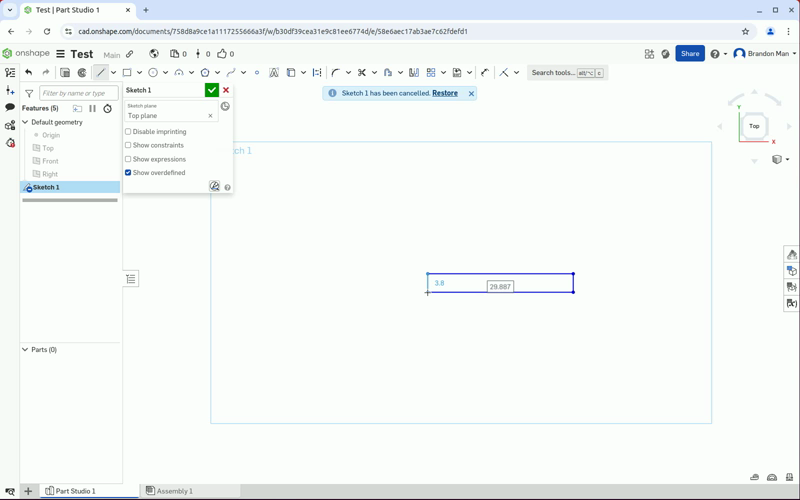
key(esc)
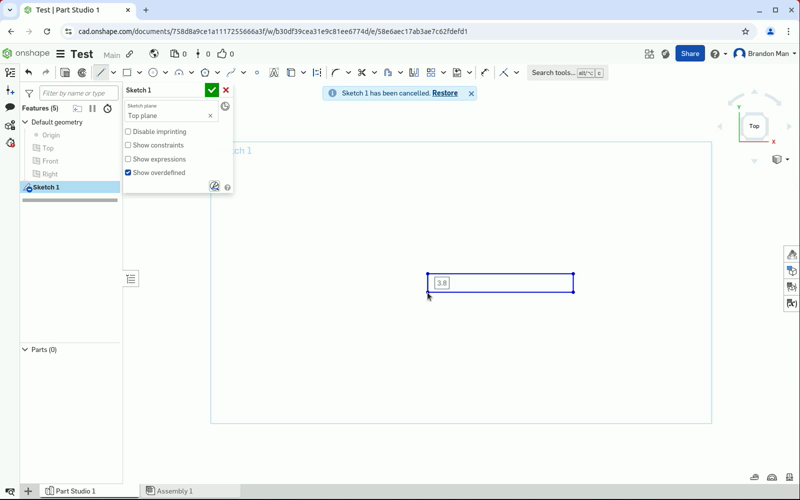
mouse_move(480, 284)
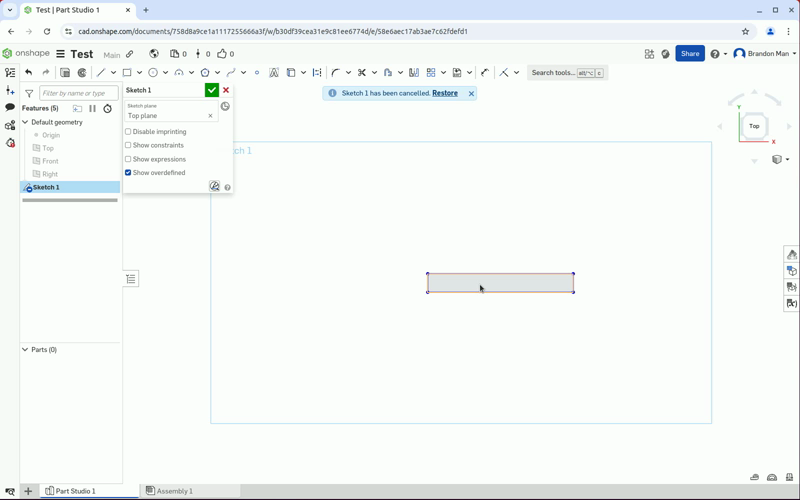
click(480, 284)
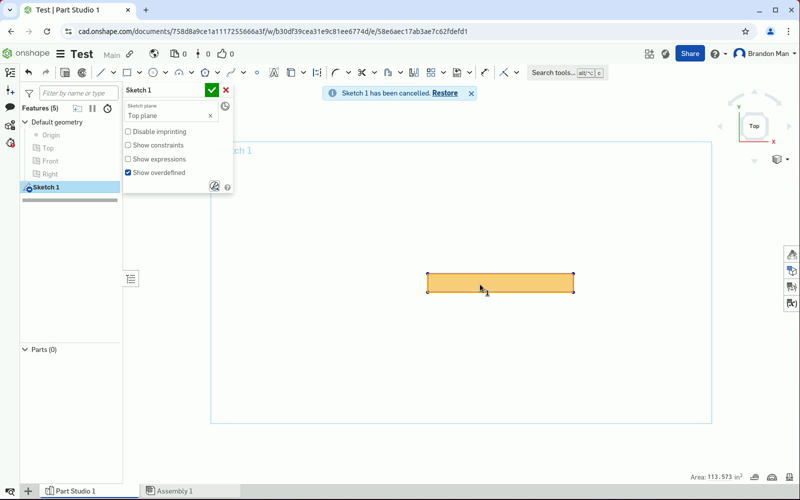
mouse_move(73, 352)
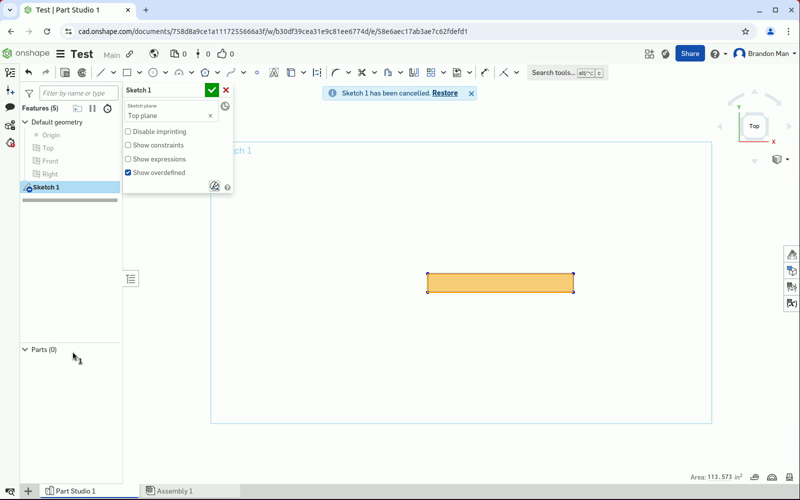
key(shift+y)
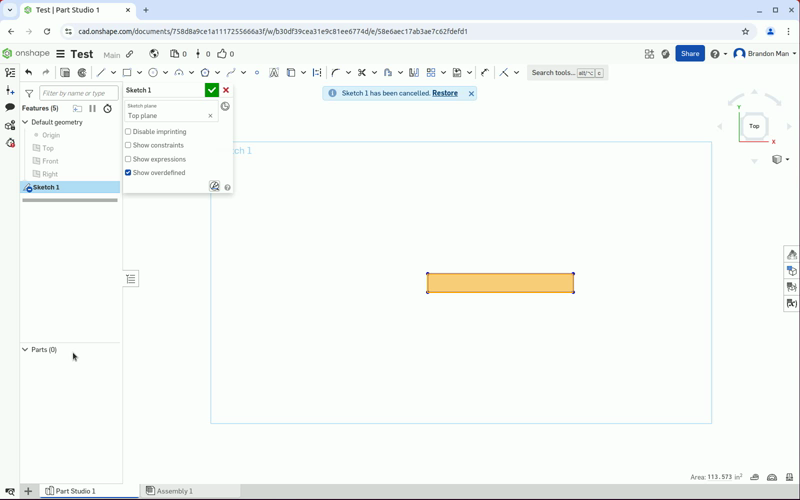
key(shift+e)
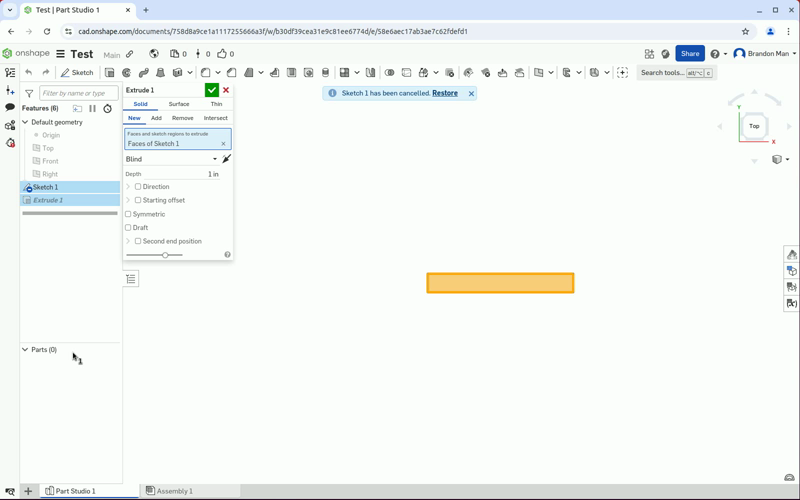
mouse_move(143, 106)
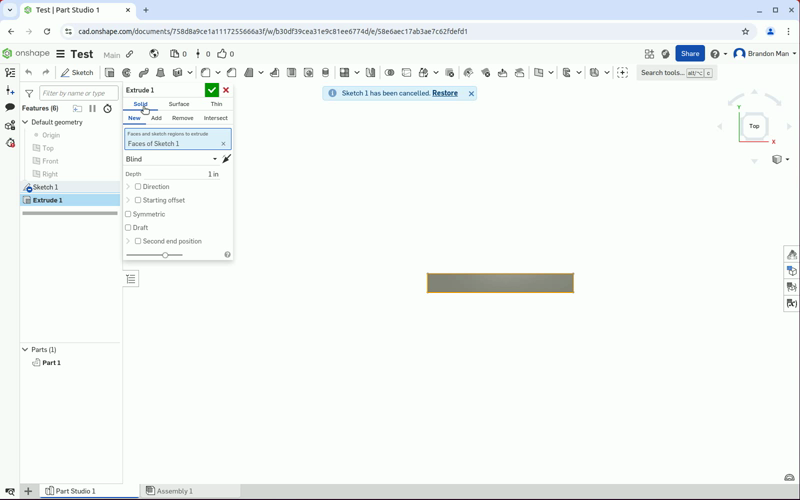
click(143, 106)
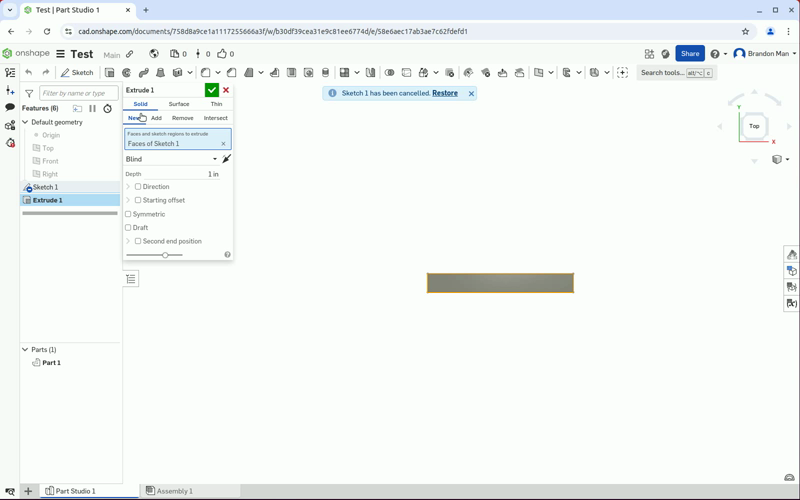
mouse_move(137, 120)
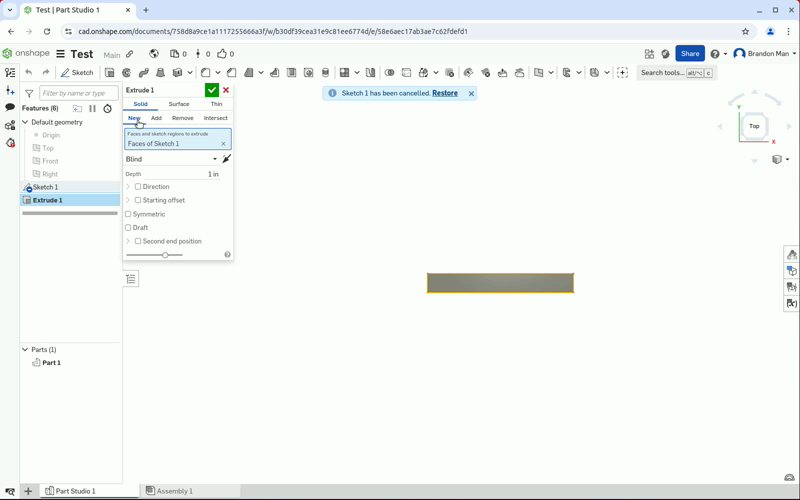
click(137, 120)
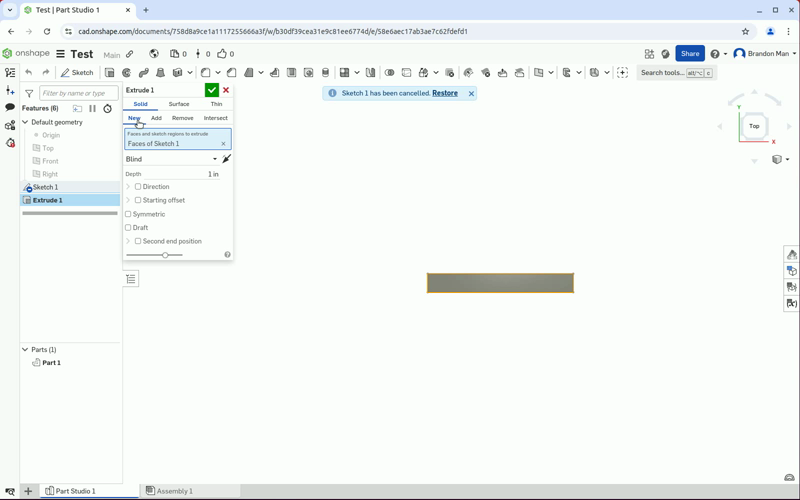
key(tab, 4)
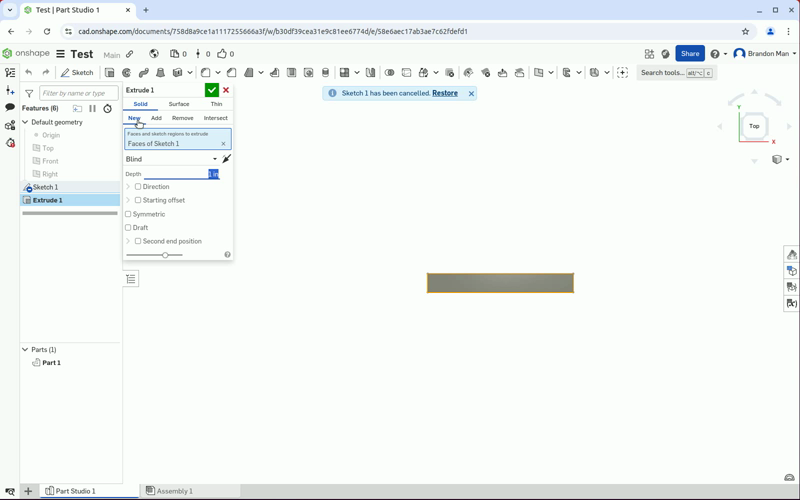
text(1.926)
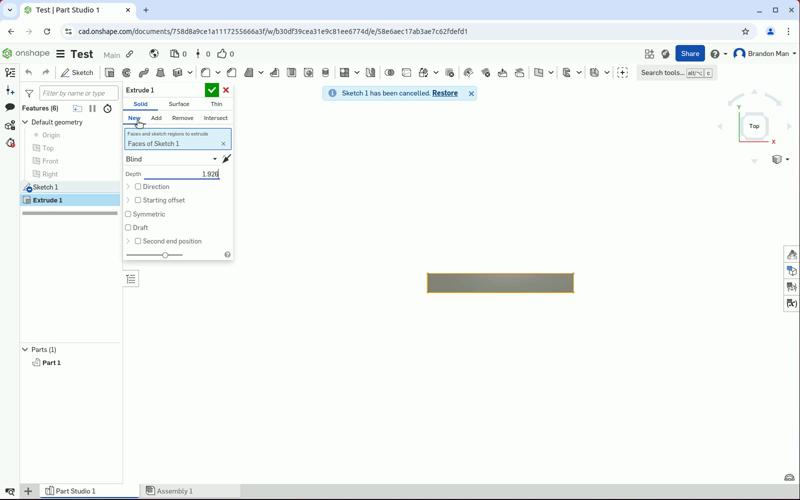
key(enter)
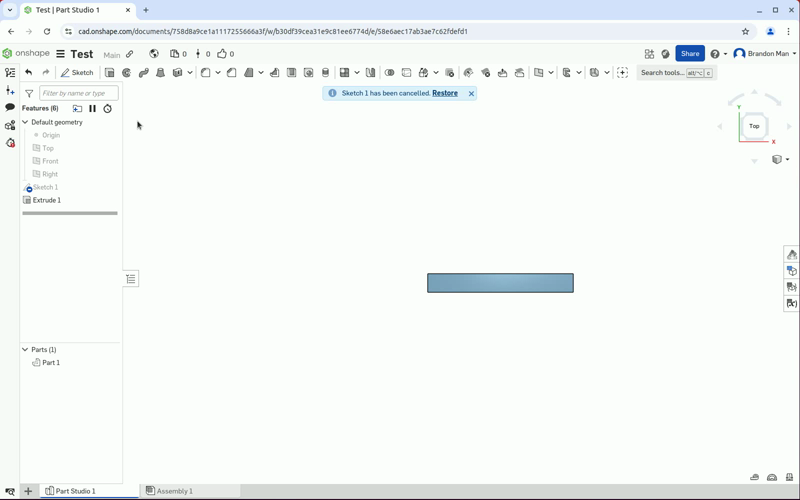
key(shift+h)
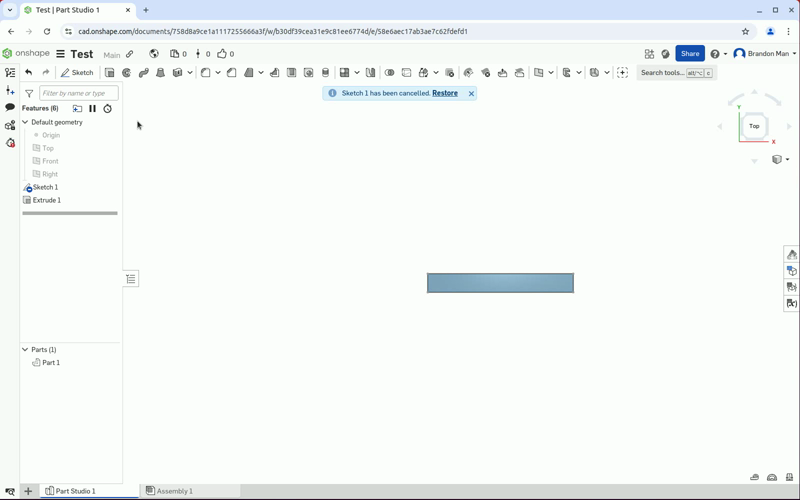
key(shift+h)
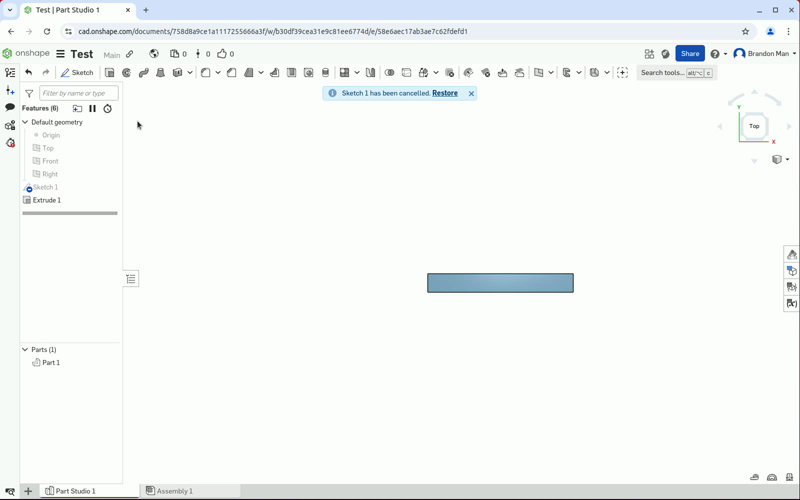
mouse_move(73, 189)
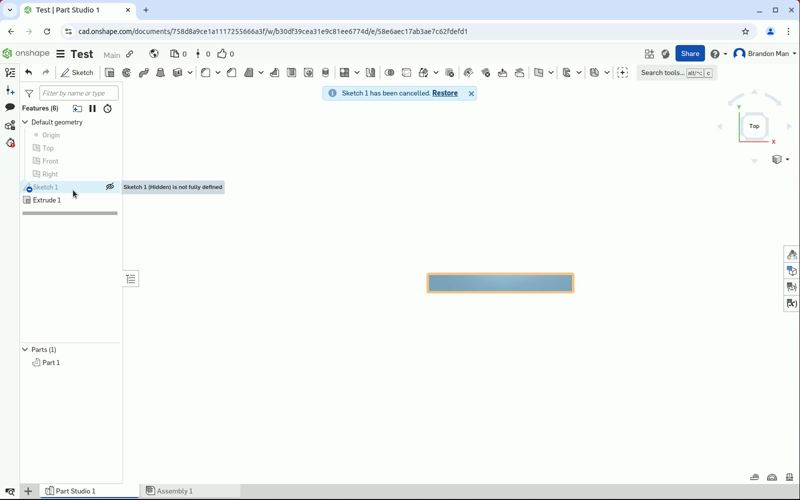
click(73, 189)
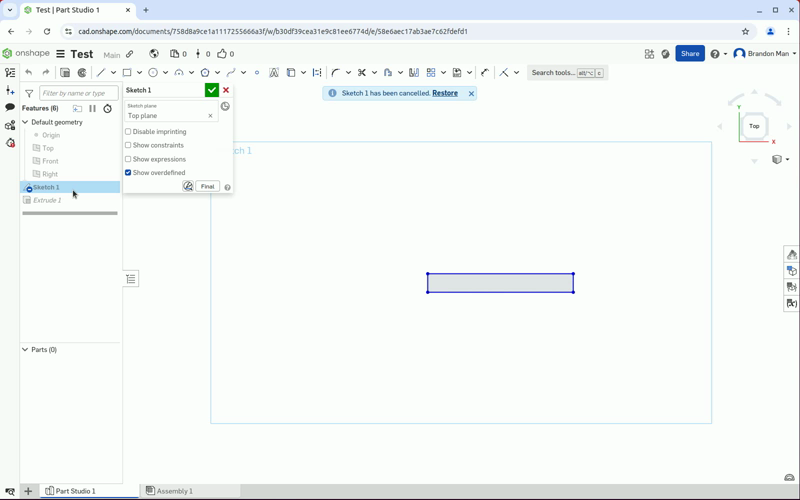
mouse_move(229, 92)
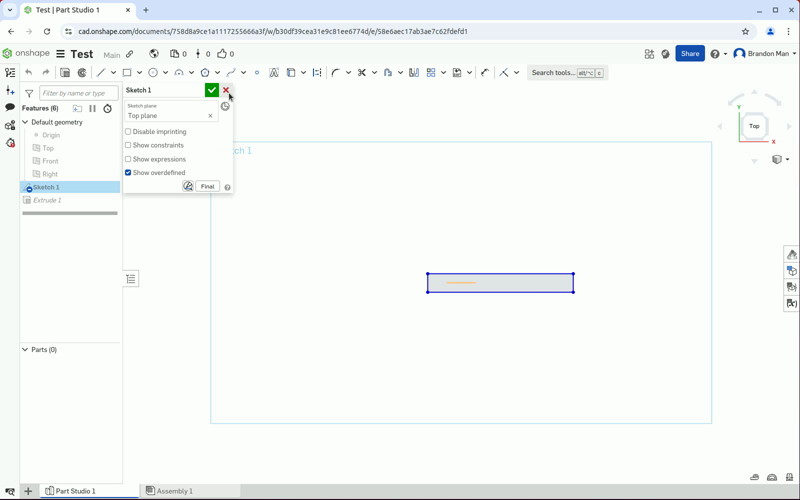
click(229, 92)
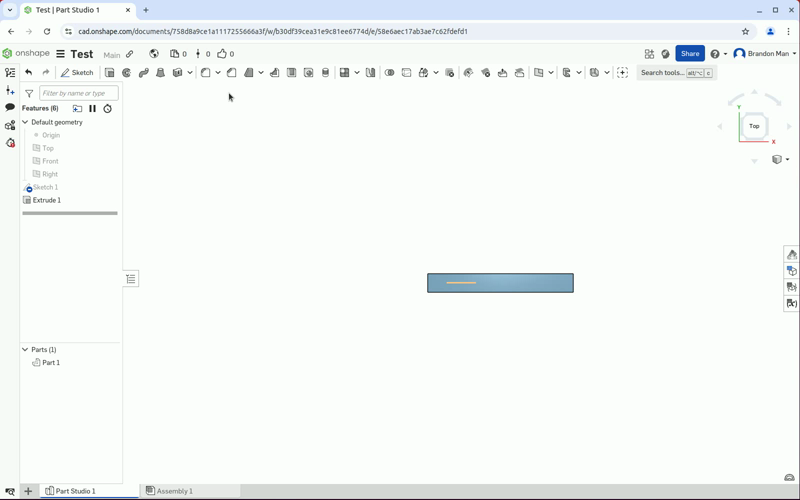
mouse_move(541, 75)
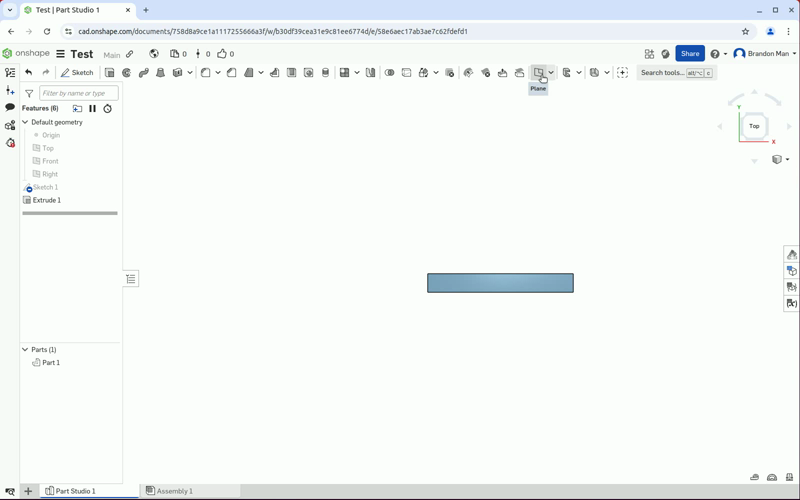
click(541, 75)
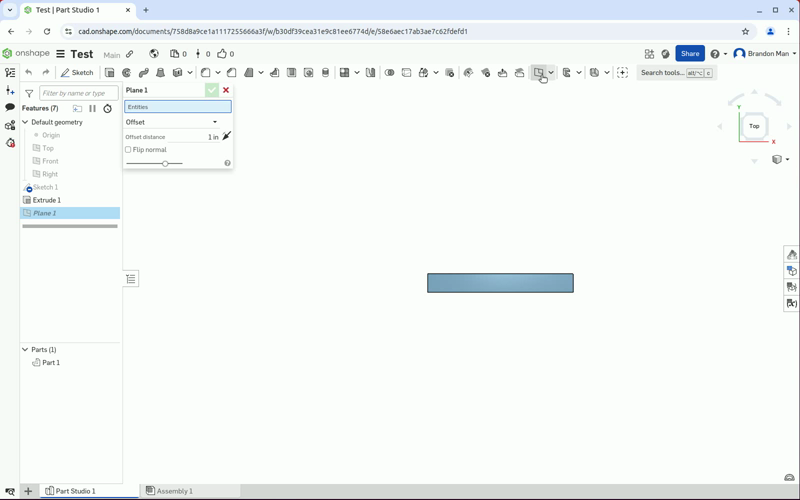
mouse_move(73, 150)
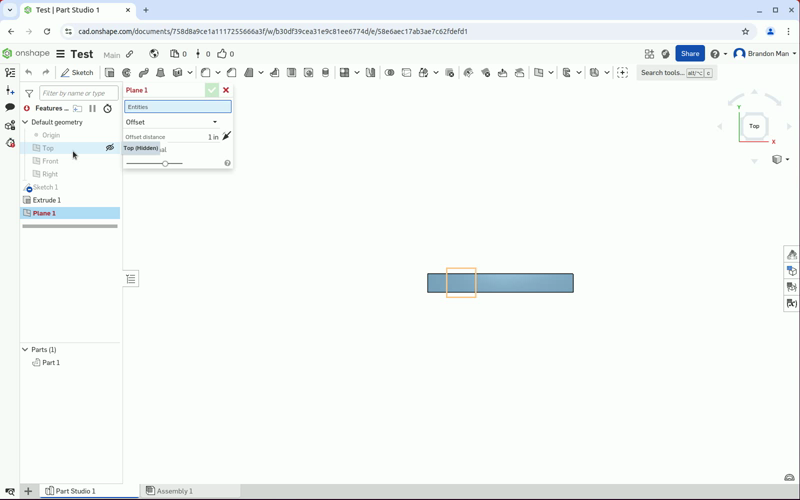
click(73, 150)
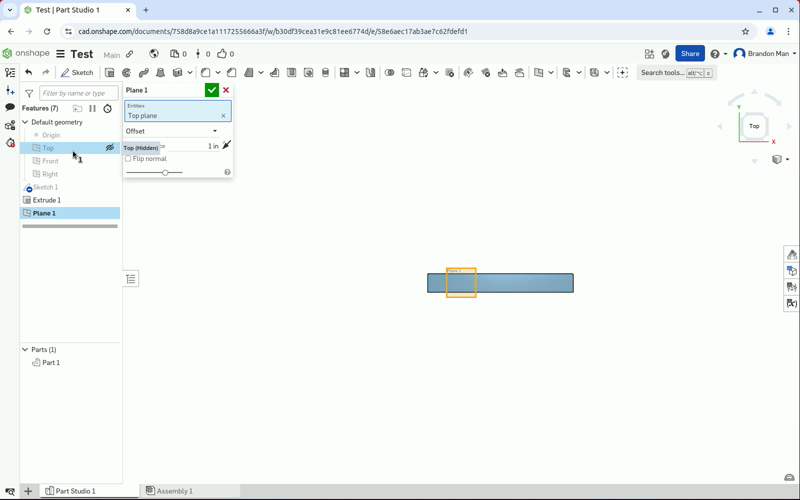
key(tab, 2)
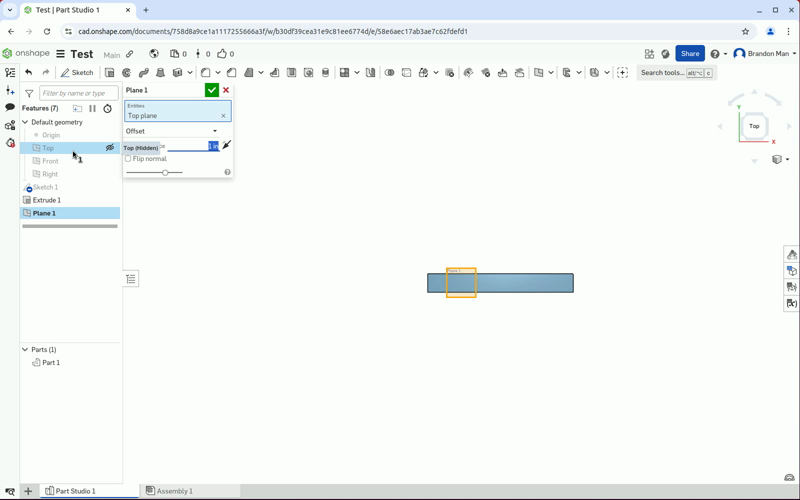
text(1.91)
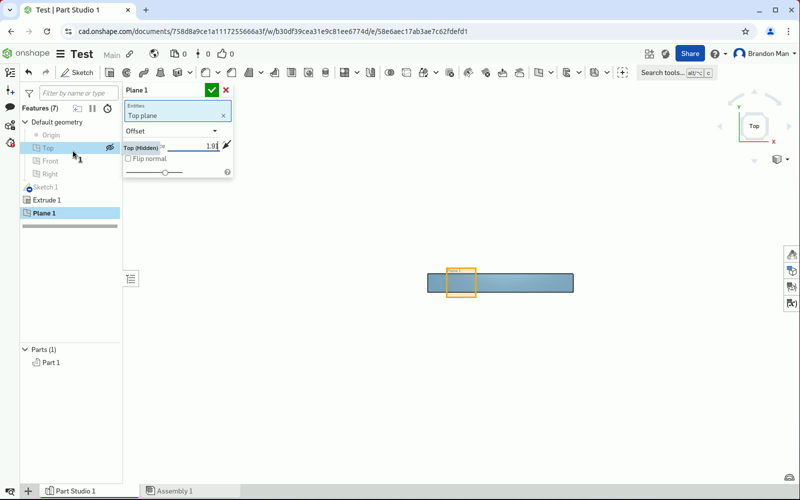
key(enter, 2)
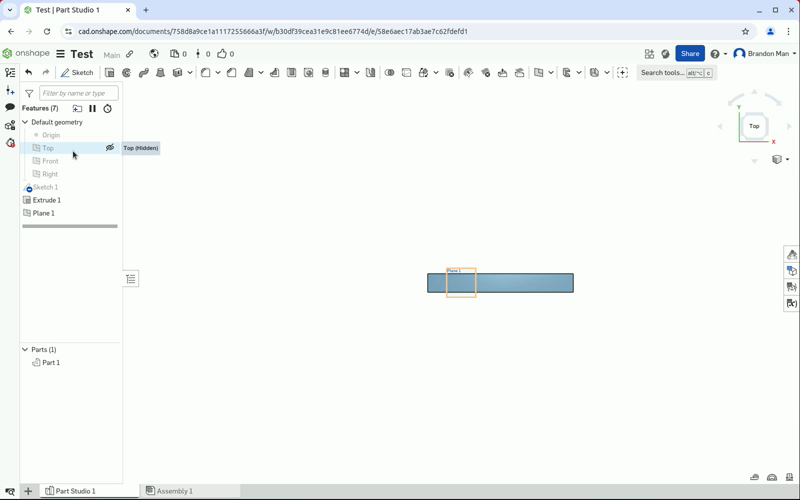
key(shift+s)
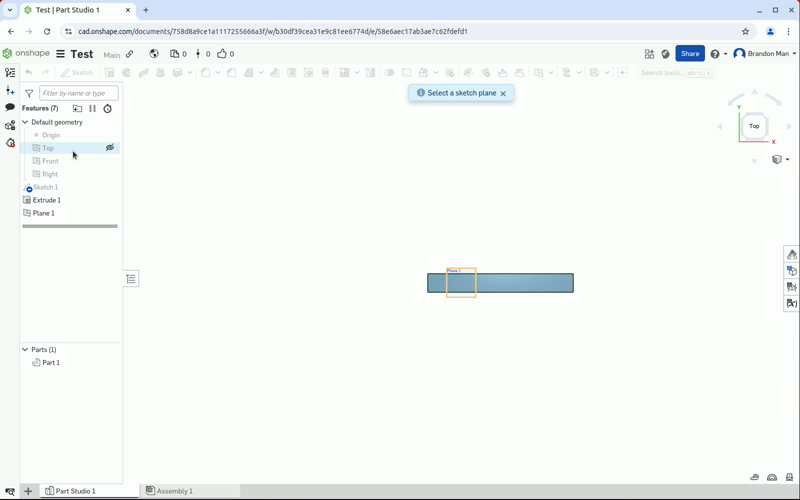
mouse_move(73, 215)
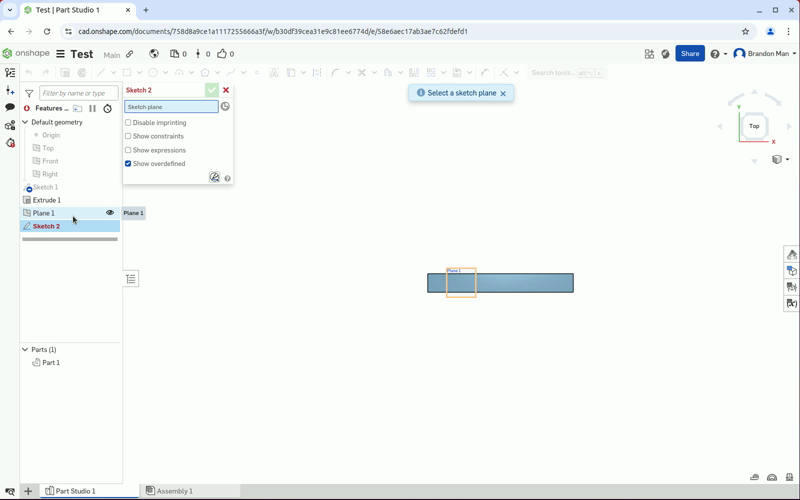
click(73, 215)
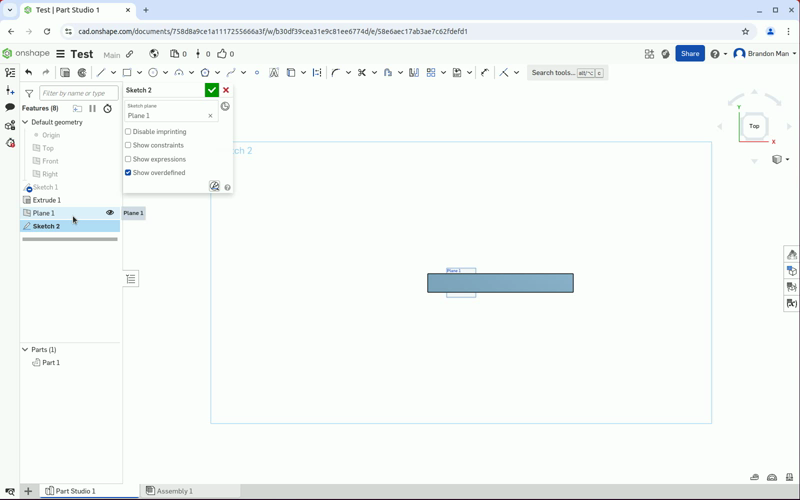
mouse_move(73, 352)
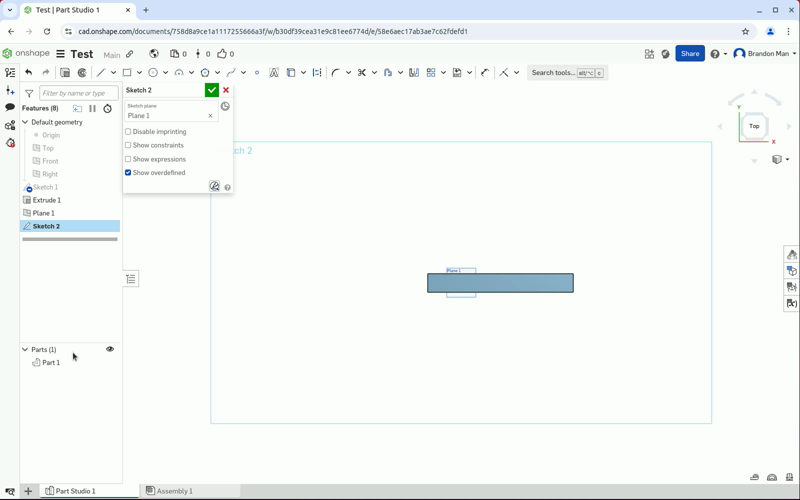
key(y)
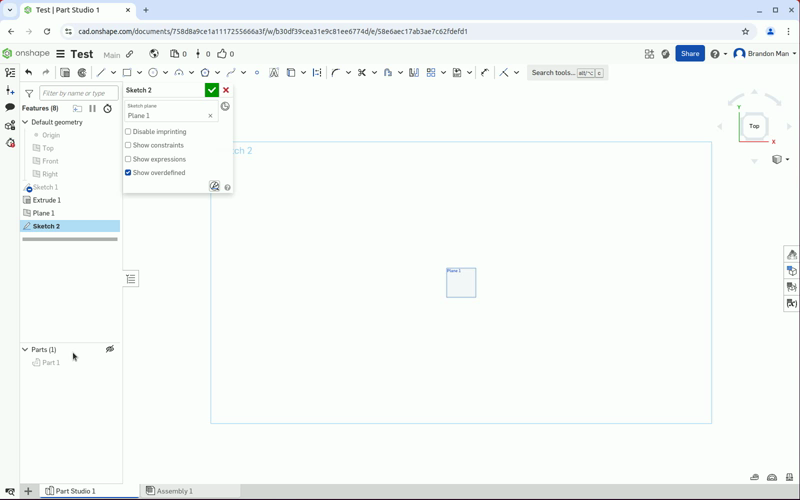
key(c)
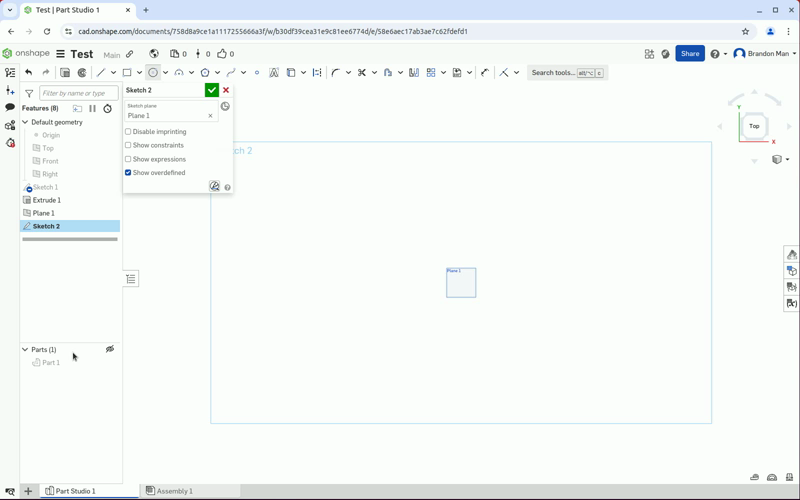
key_down(shift)
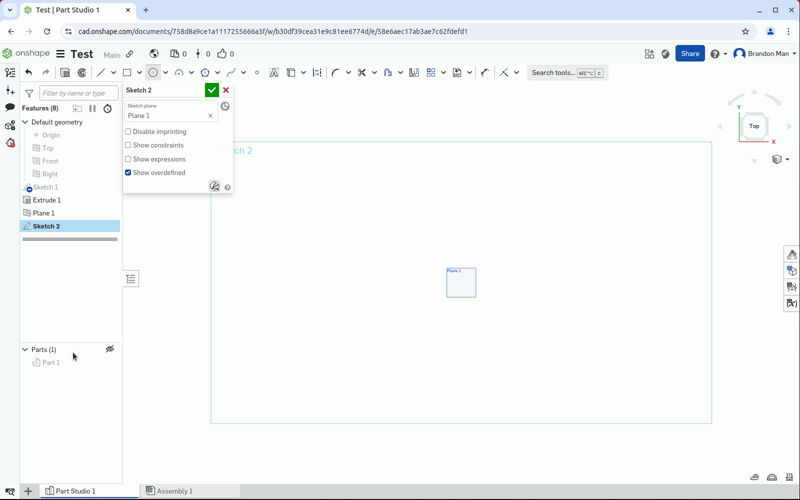
mouse_move(525, 282)
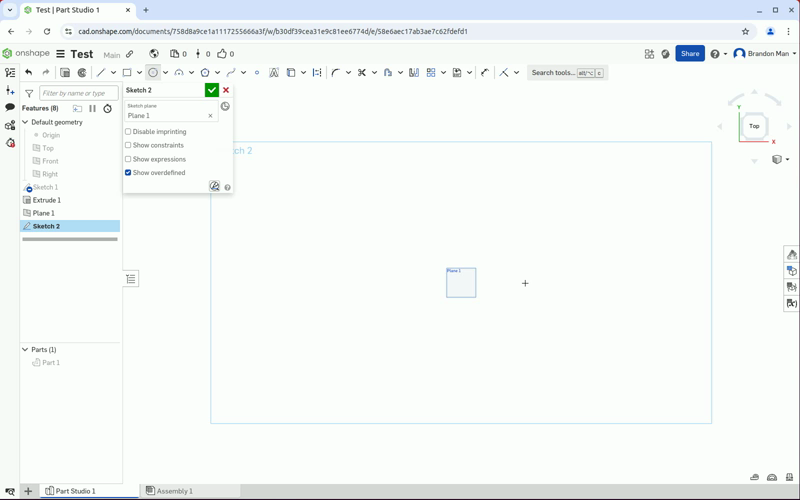
click(525, 282)
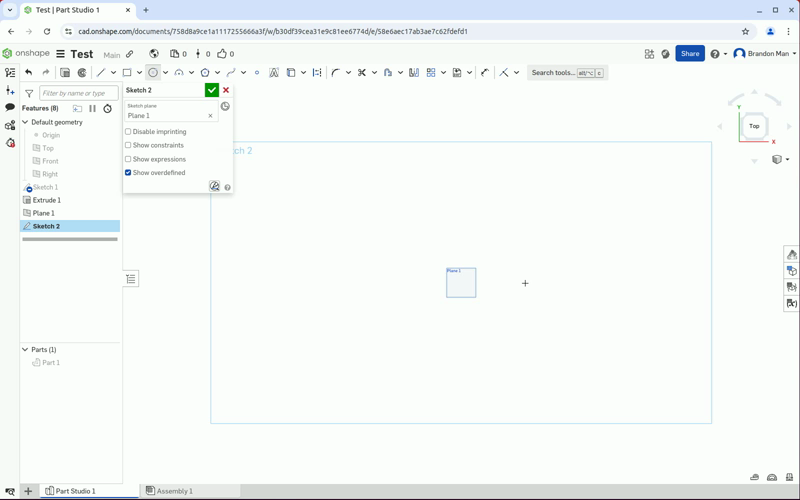
key_up(shift)
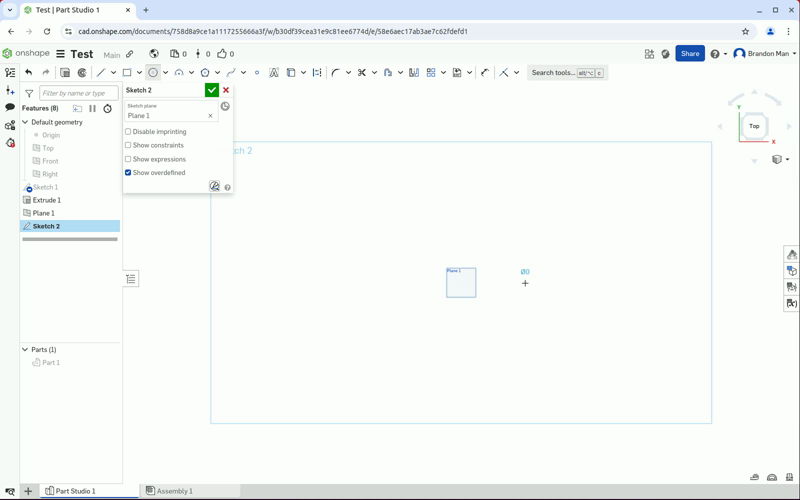
mouse_move(531, 282)
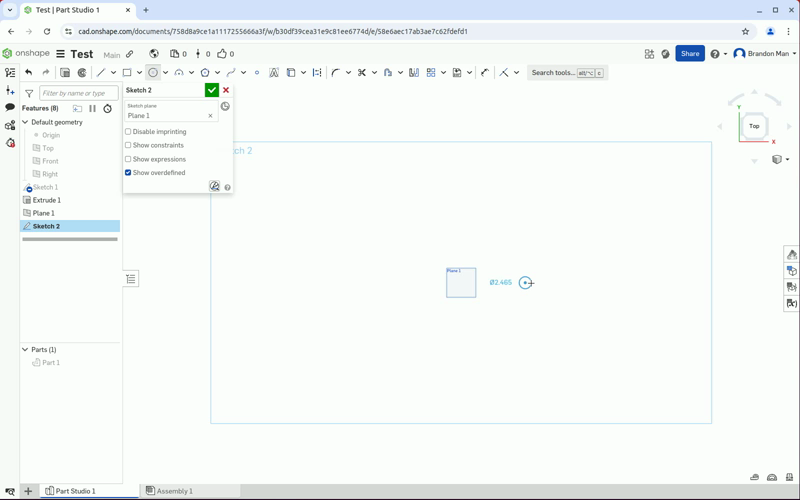
click(531, 282)
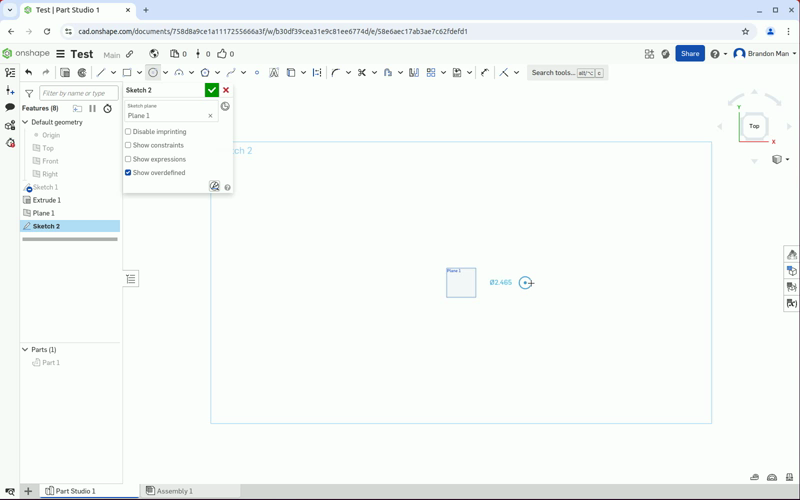
key(esc)
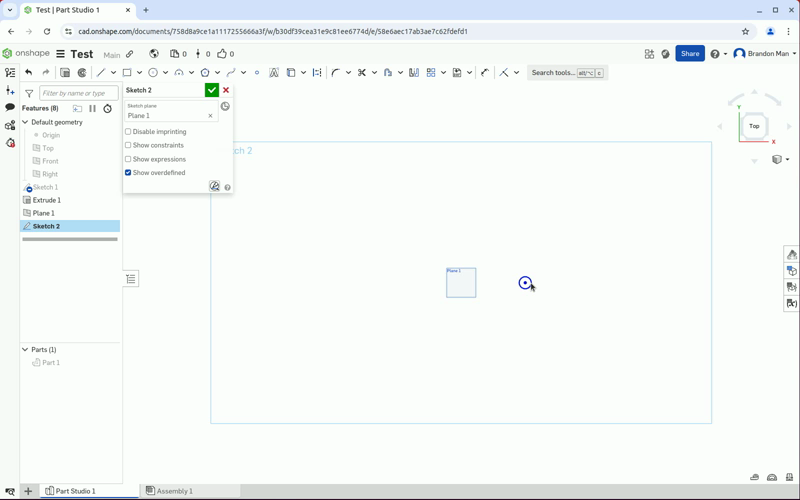
mouse_move(523, 280)
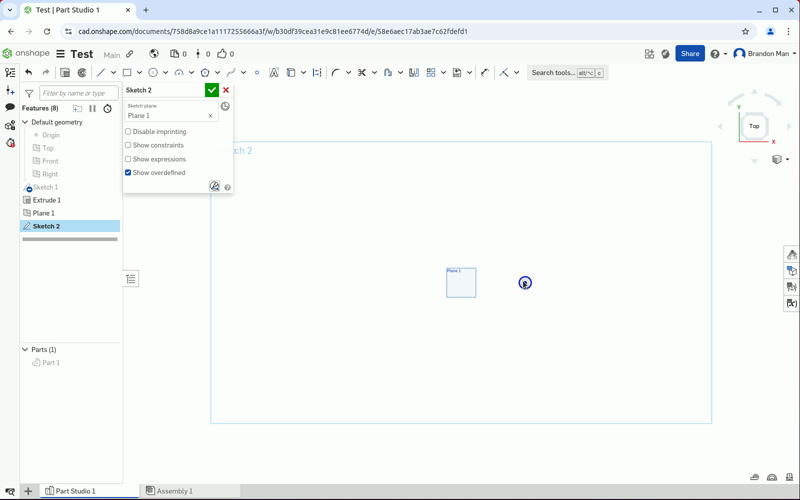
scroll(6)
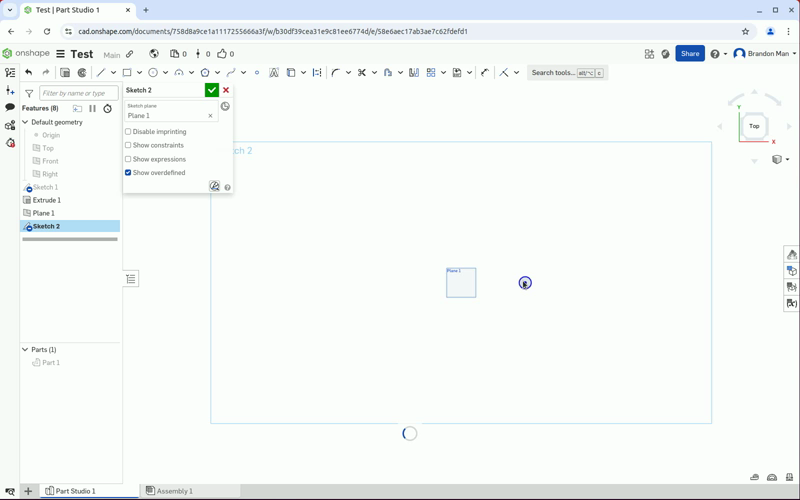
scroll(6)
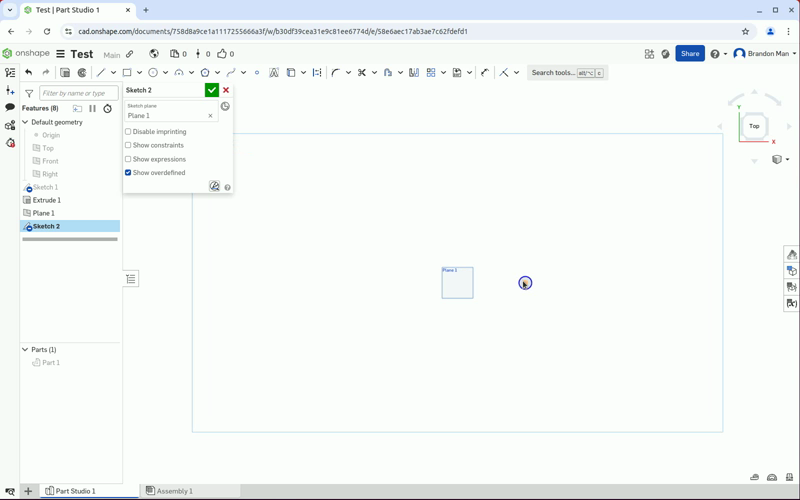
scroll(6)
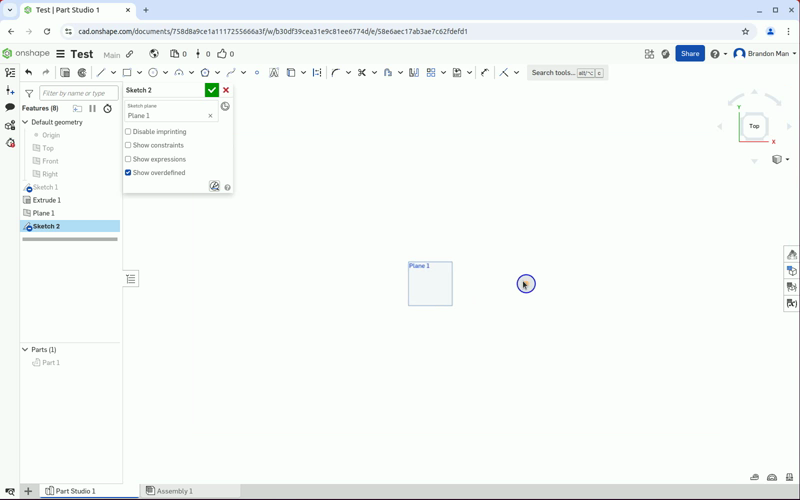
scroll(6)
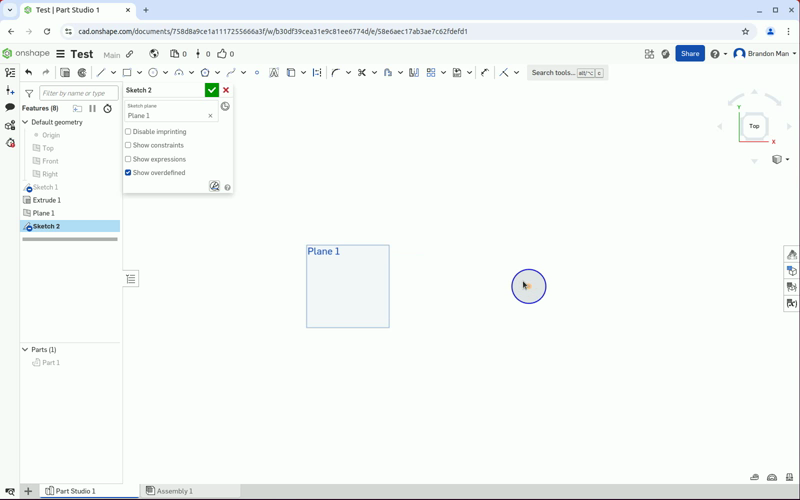
scroll(6)
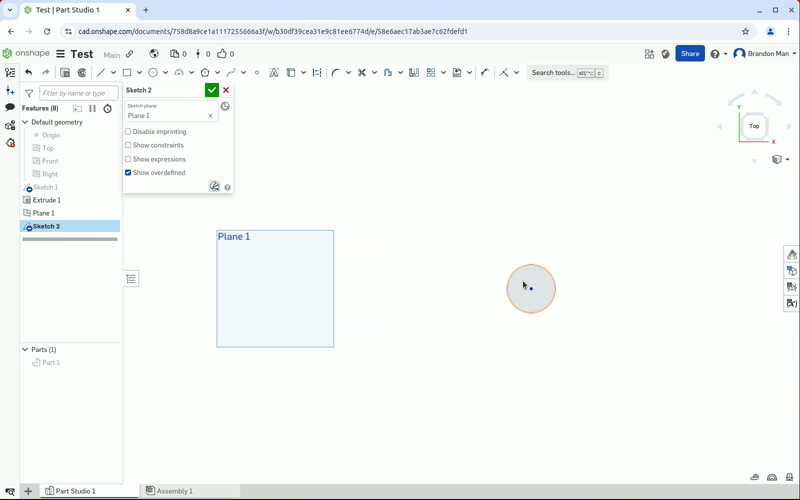
scroll(6)
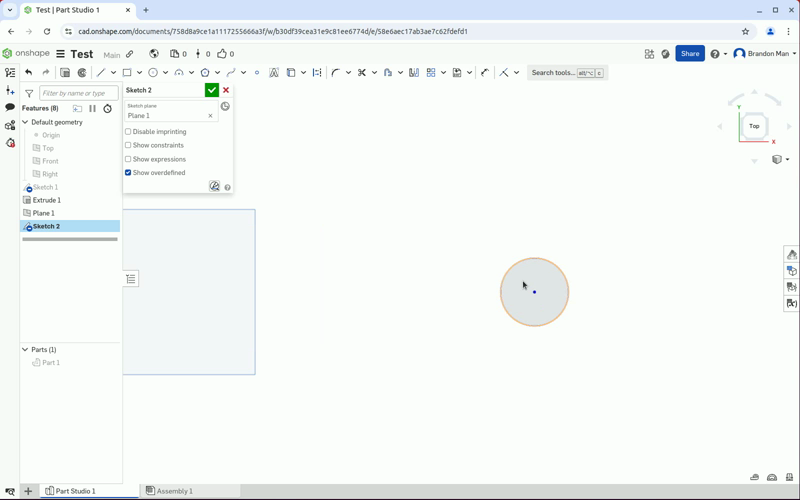
scroll(6)
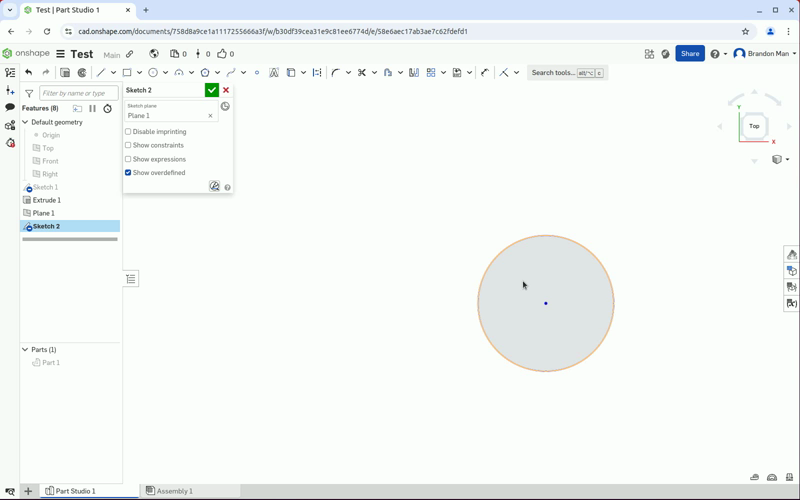
click(523, 280)
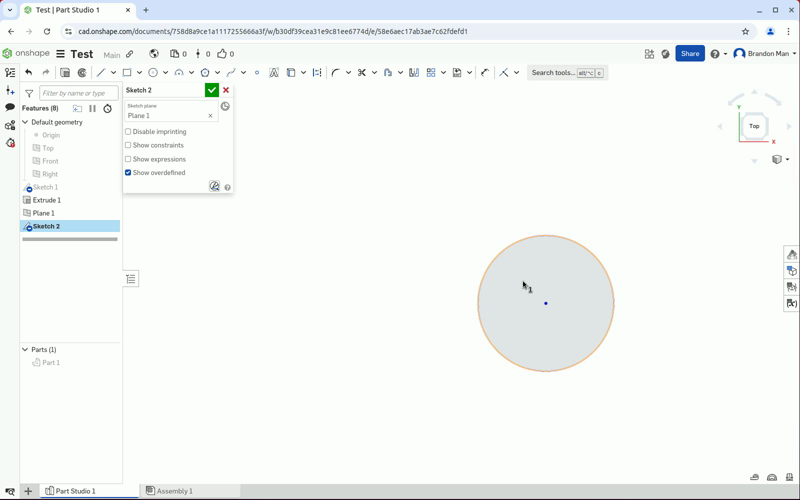
scroll(-6)
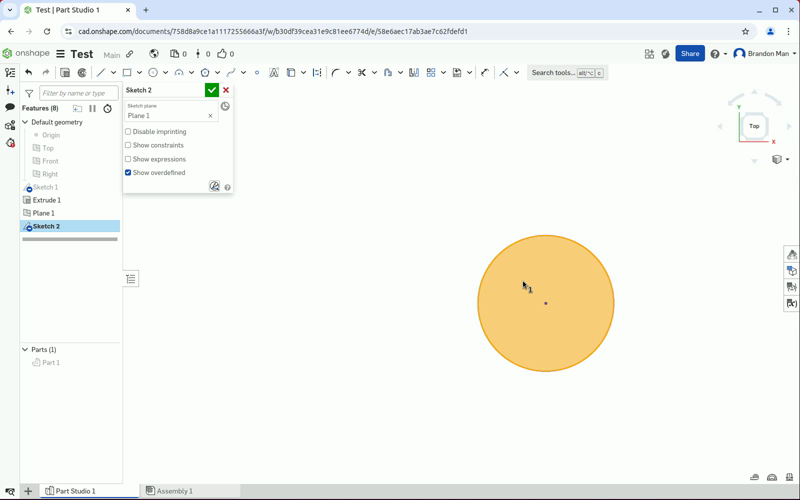
scroll(-6)
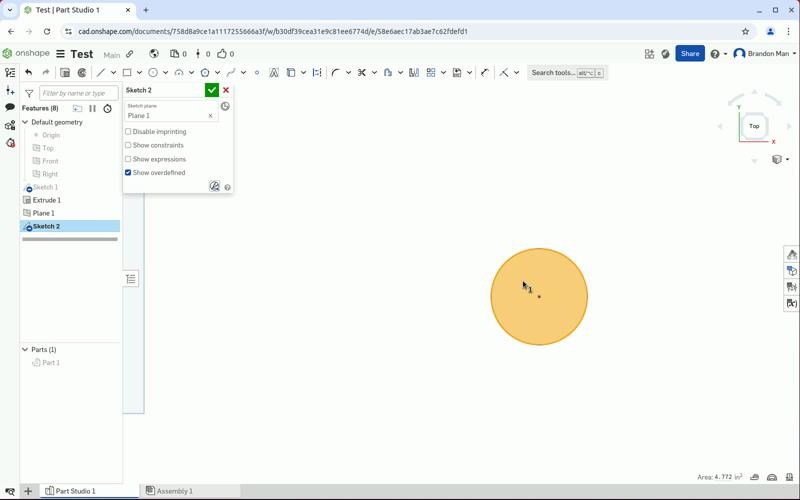
scroll(-6)
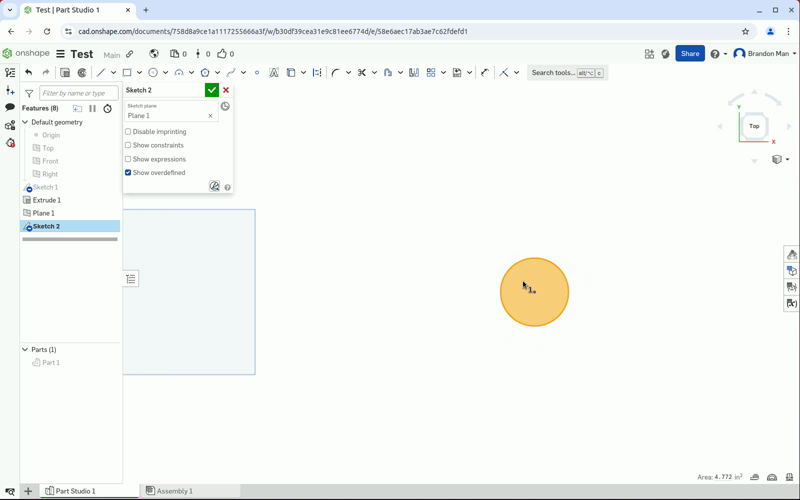
scroll(-6)
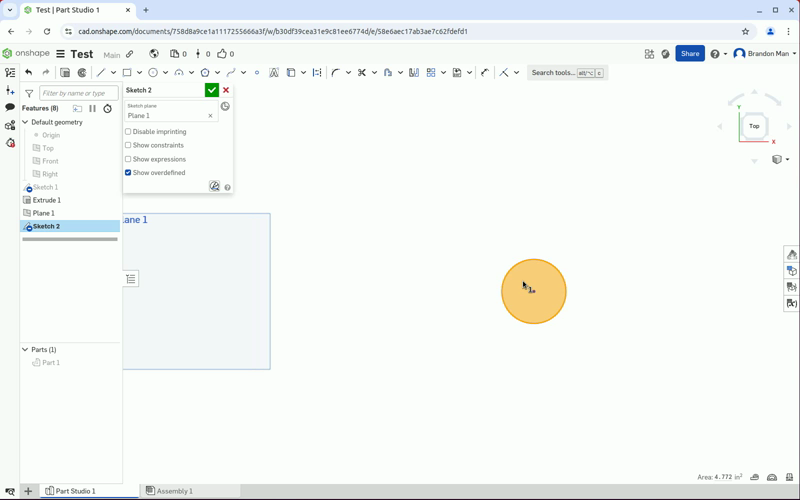
scroll(-6)
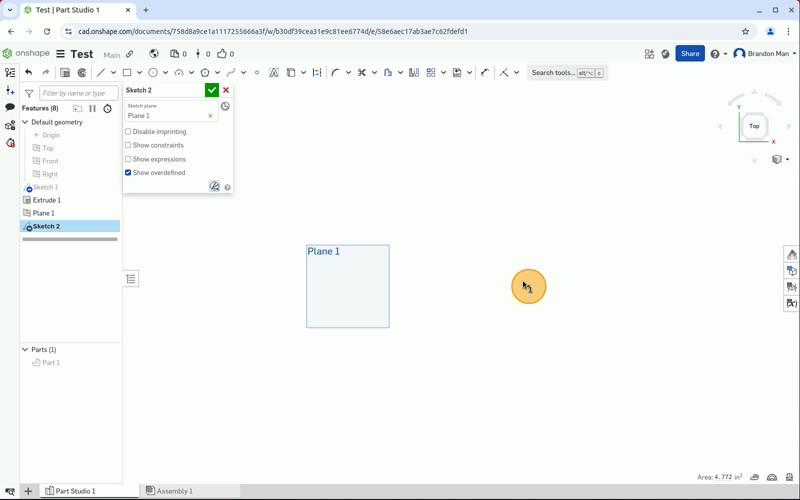
scroll(-6)
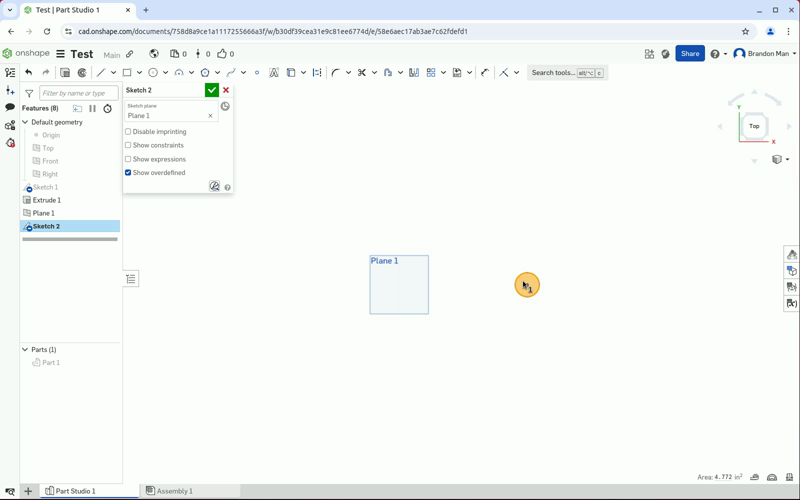
scroll(-6)
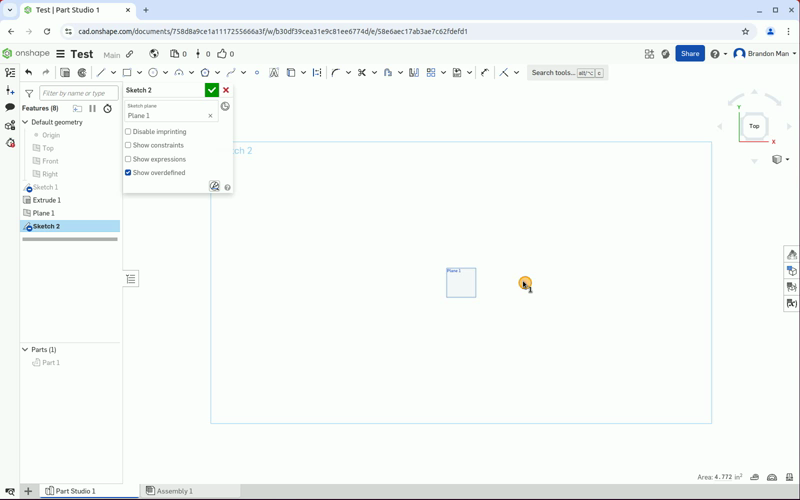
mouse_move(73, 352)
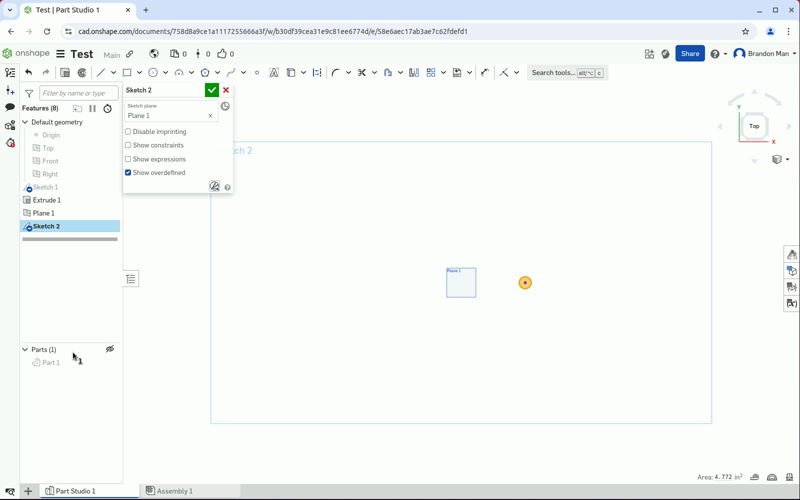
key(shift+y)
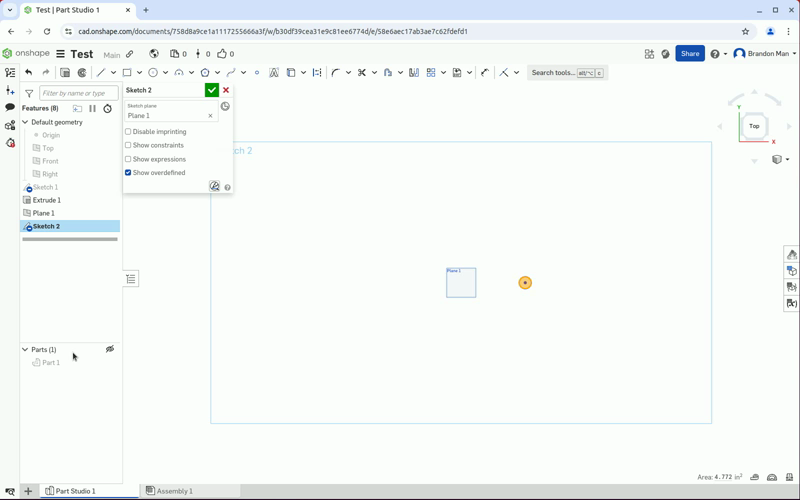
key(shift+e)
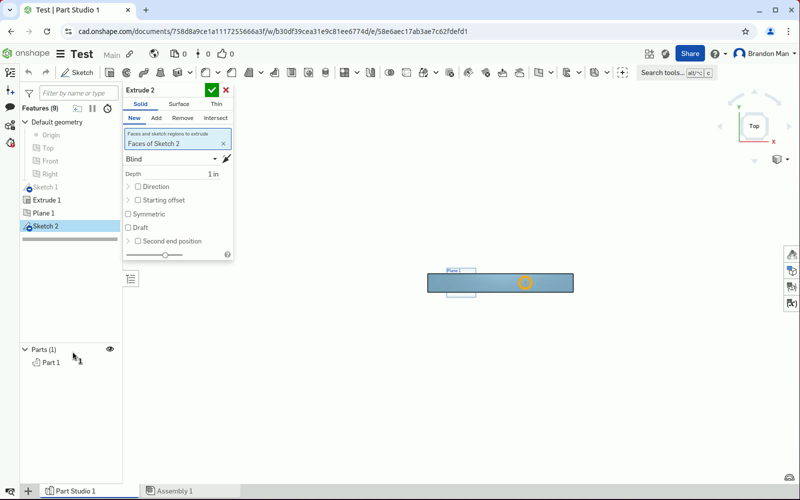
mouse_move(143, 106)
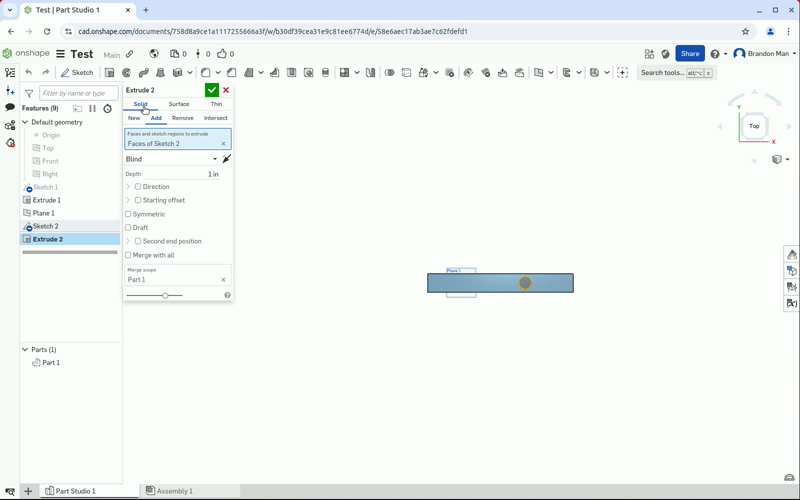
click(143, 106)
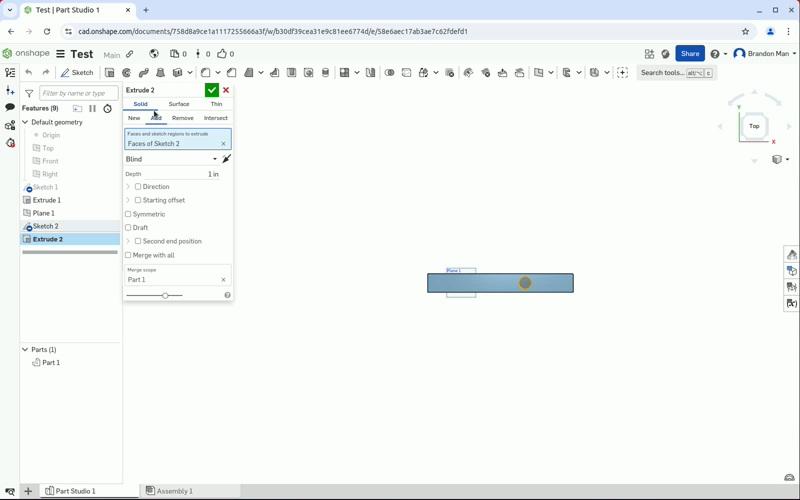
mouse_move(186, 120)
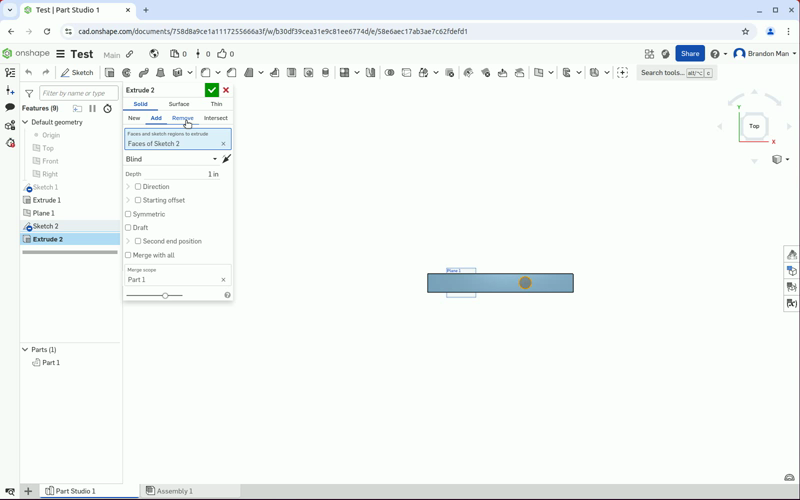
click(186, 120)
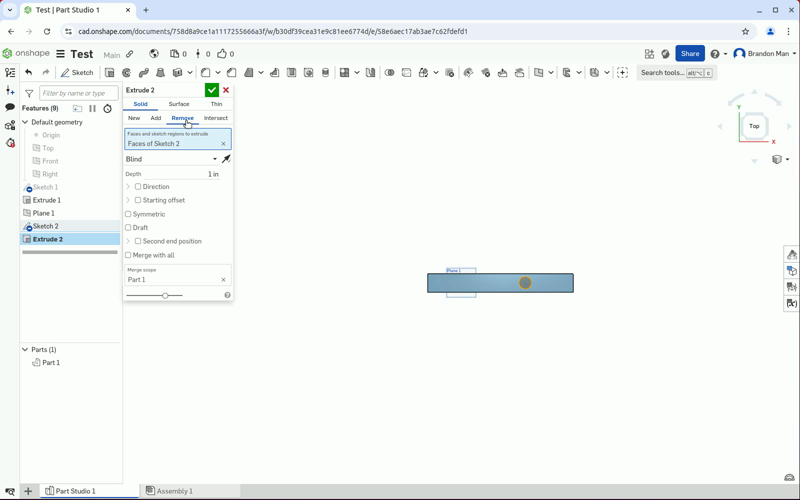
key(tab, 4)
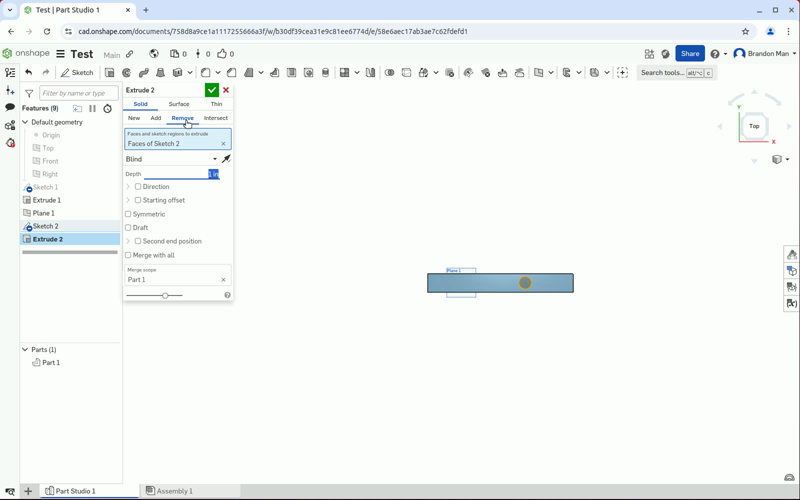
text(1.204)
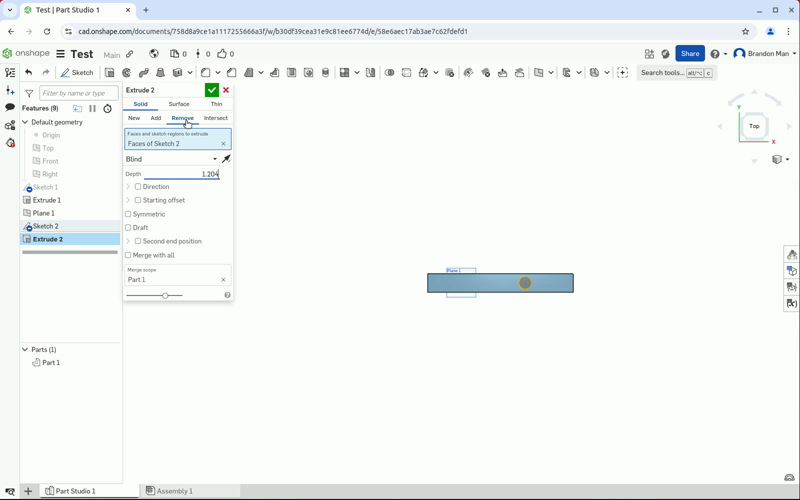
key(tab, 6)
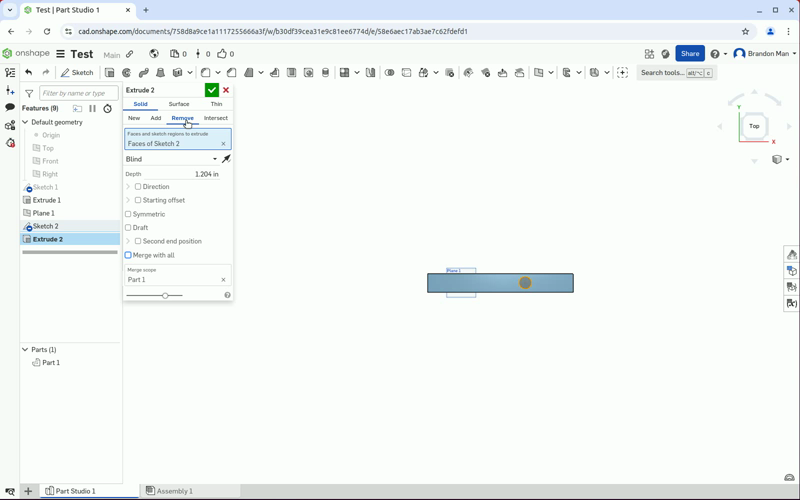
key(space)
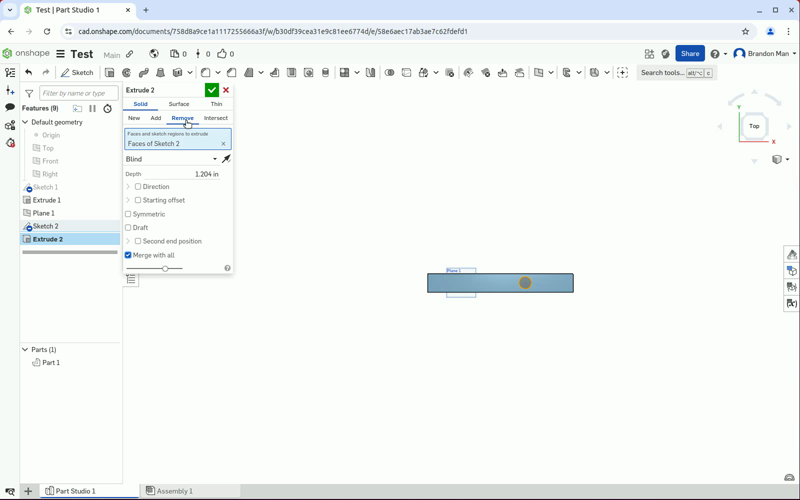
key(enter)
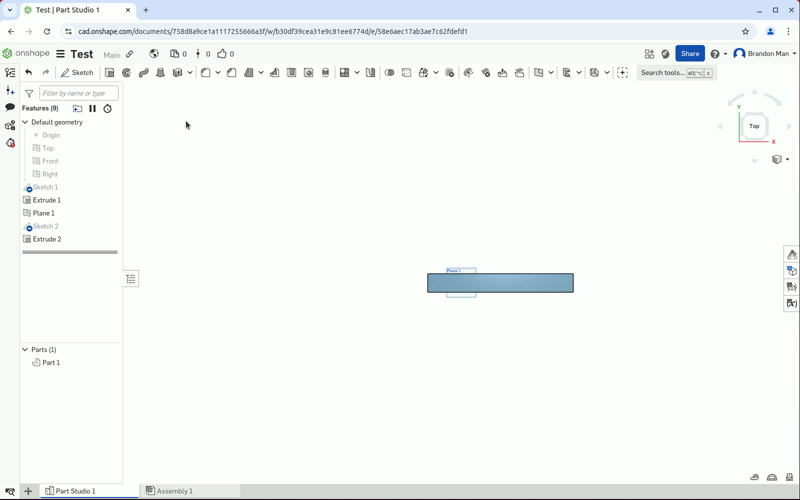
key(shift+h)
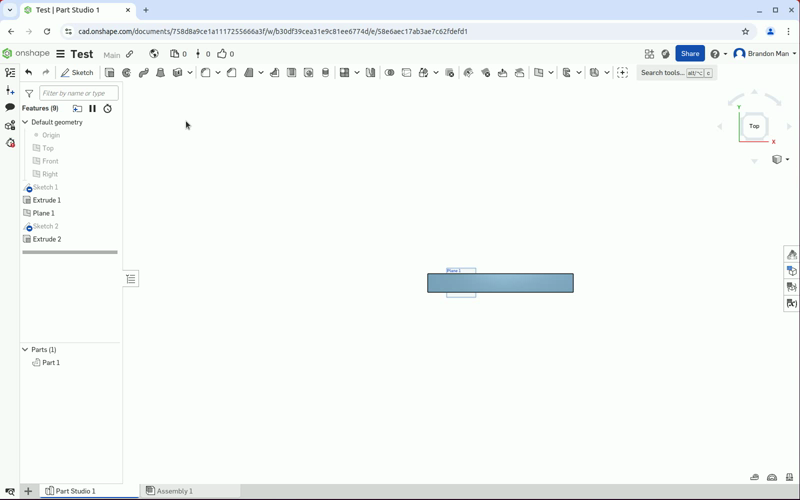
key(shift+h)
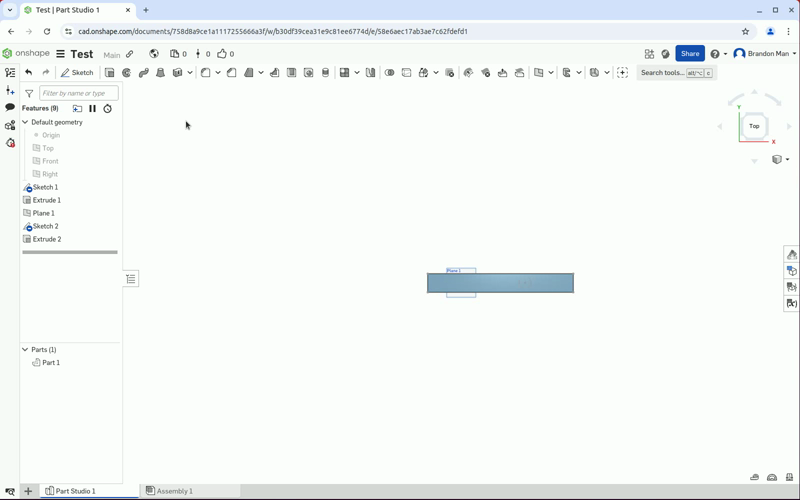
key(shift+7)
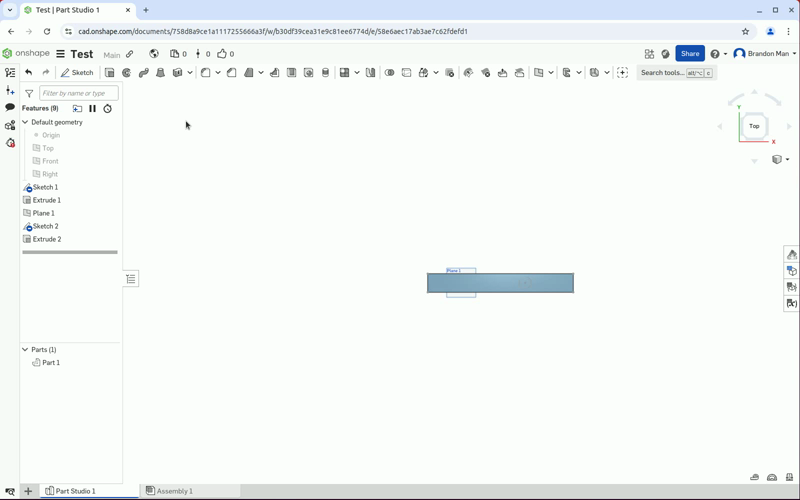
key(up, 3)
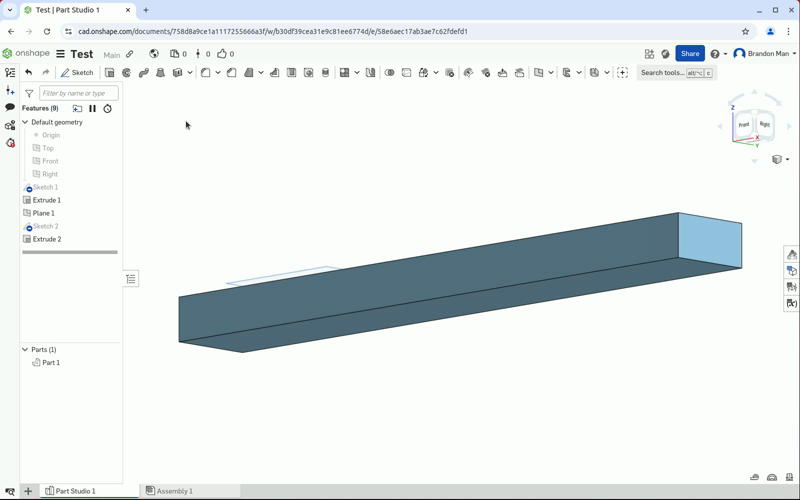
key(left, 3)
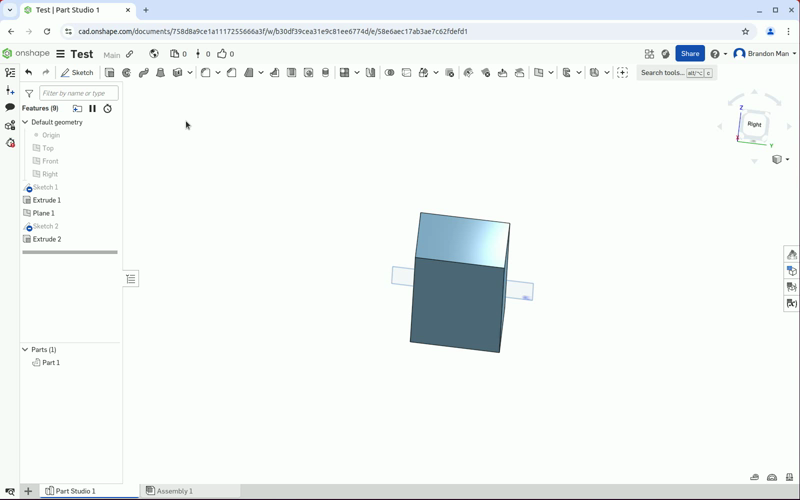
key(right, 3)
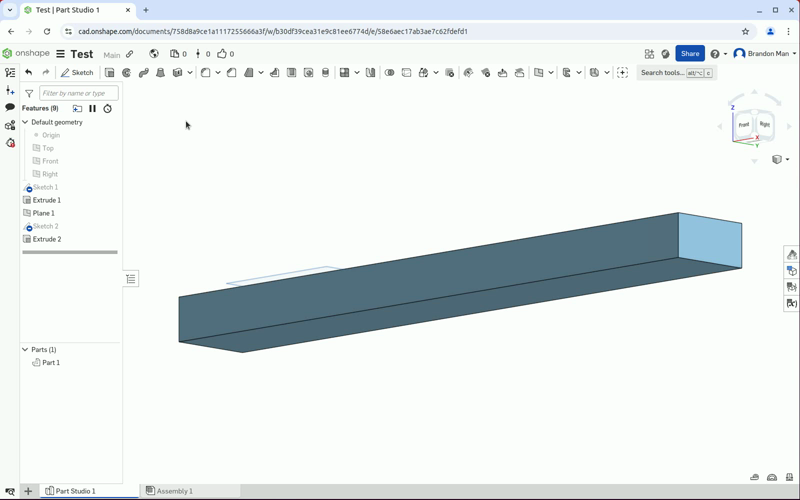
key(down, 3)
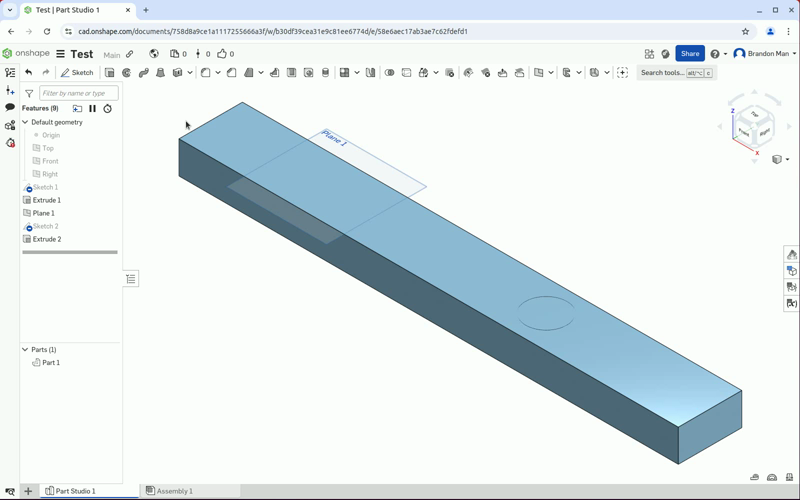
mouse_move(73, 189)
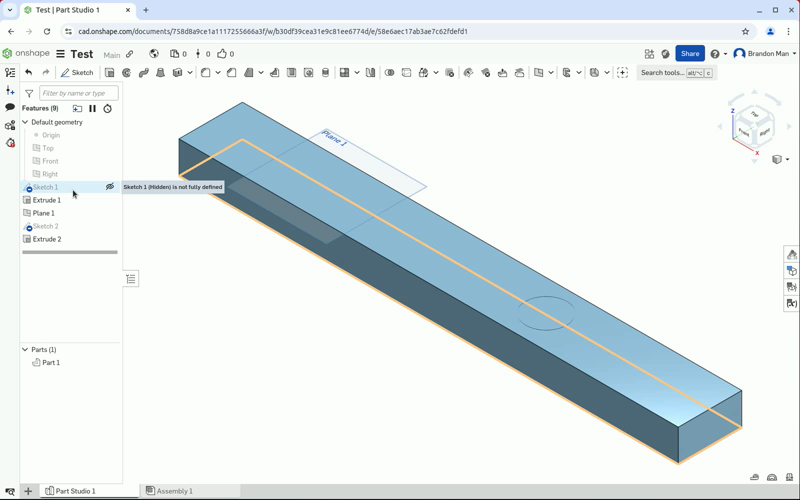
click(73, 189)